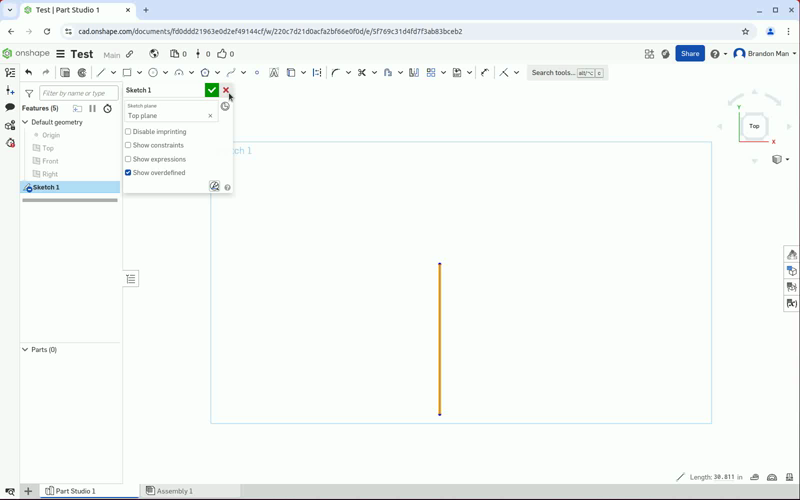
key(shift+h)
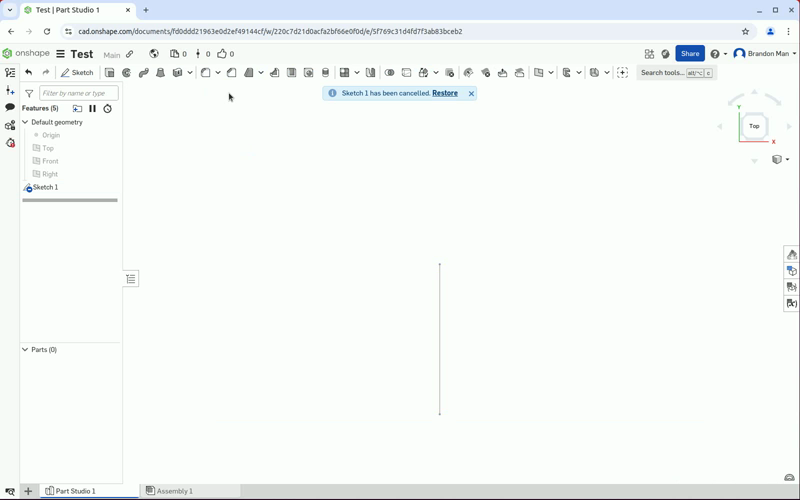
key(shift+s)
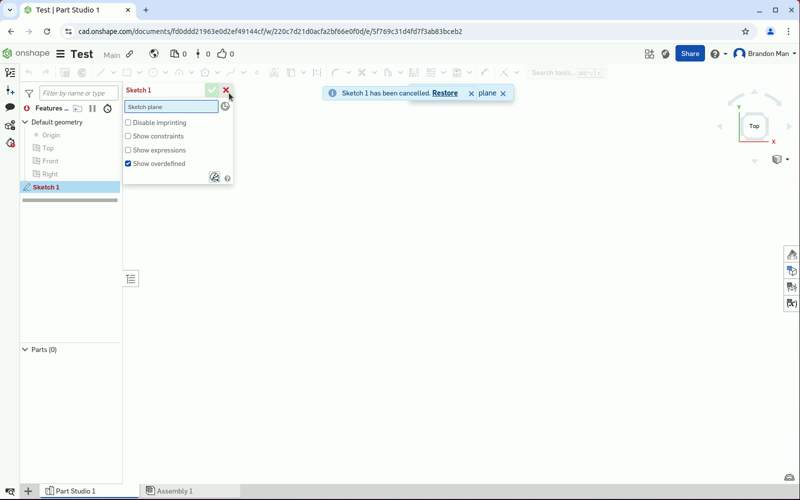
mouse_move(73, 150)
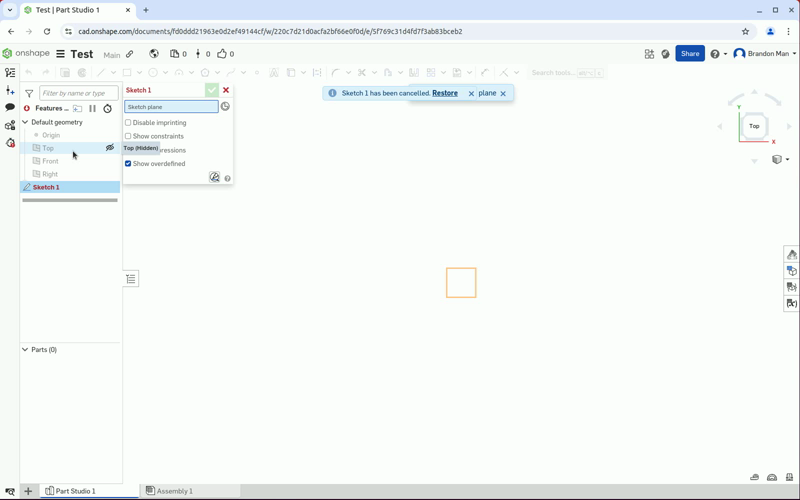
click(73, 150)
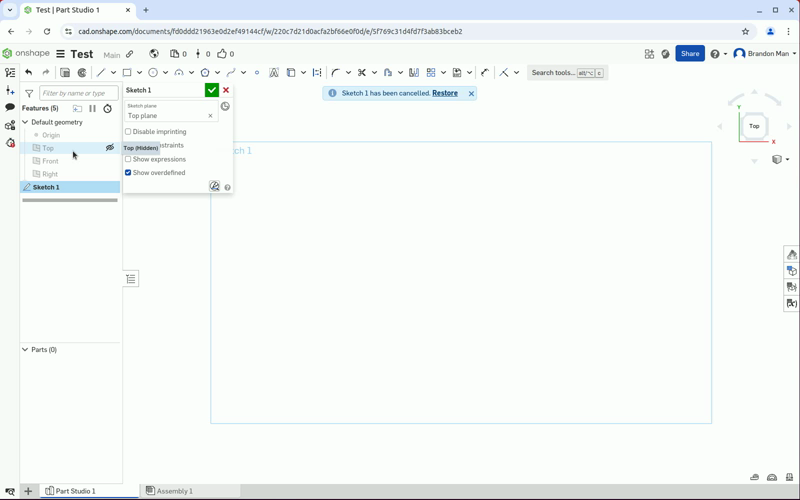
mouse_move(73, 352)
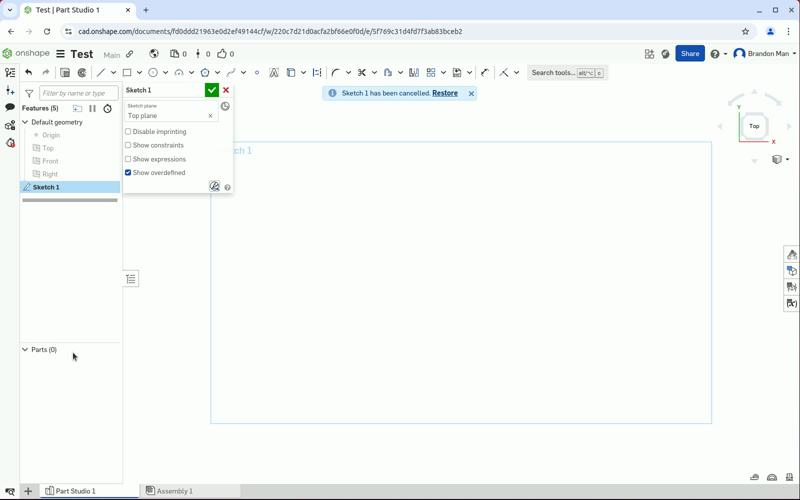
key(y)
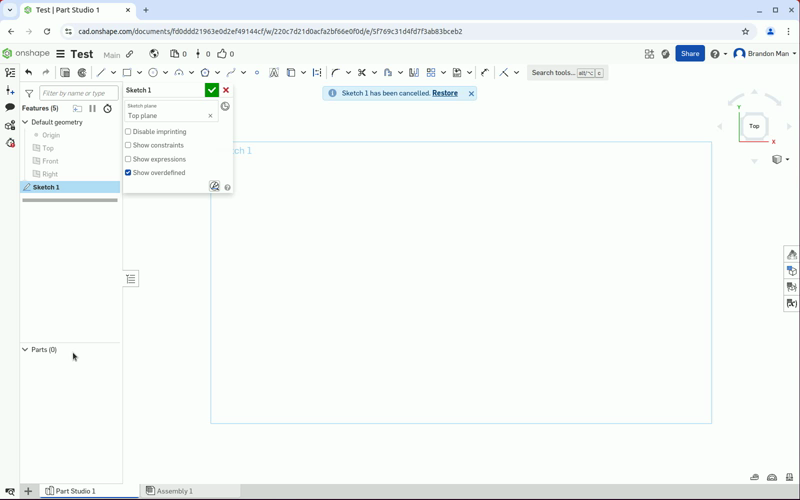
key(l)
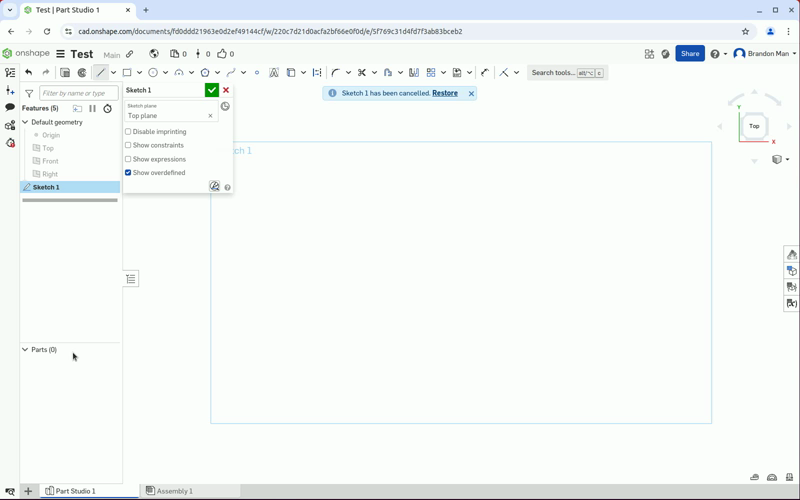
key_down(shift)
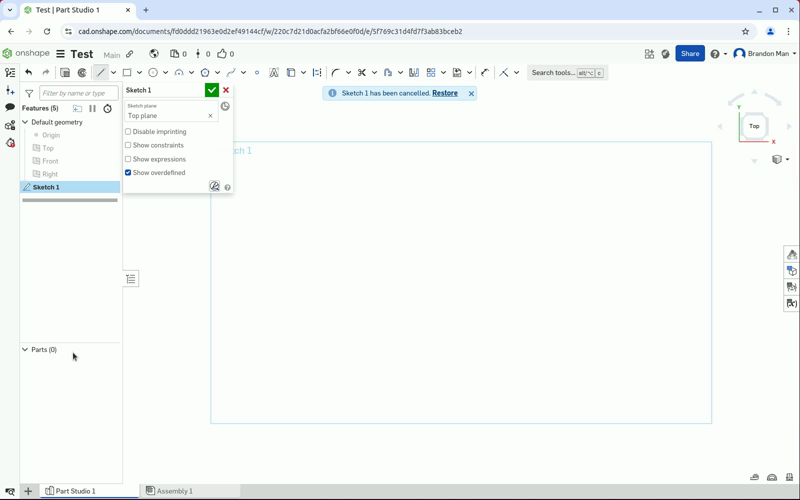
mouse_move(460, 320)
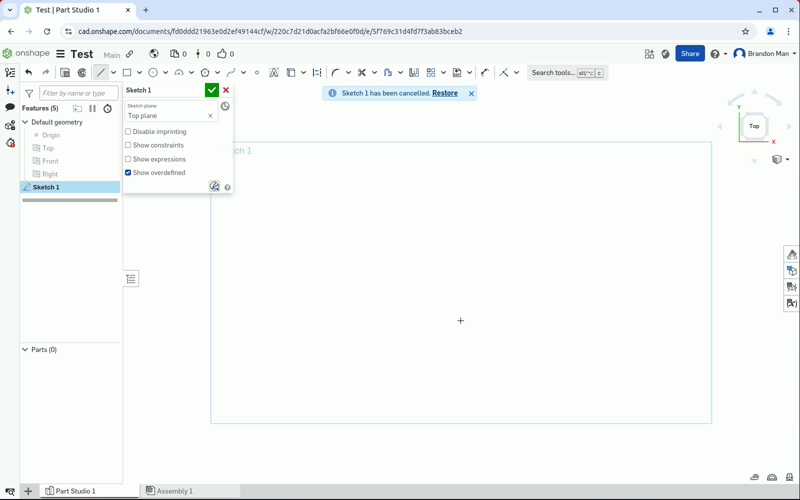
click(460, 320)
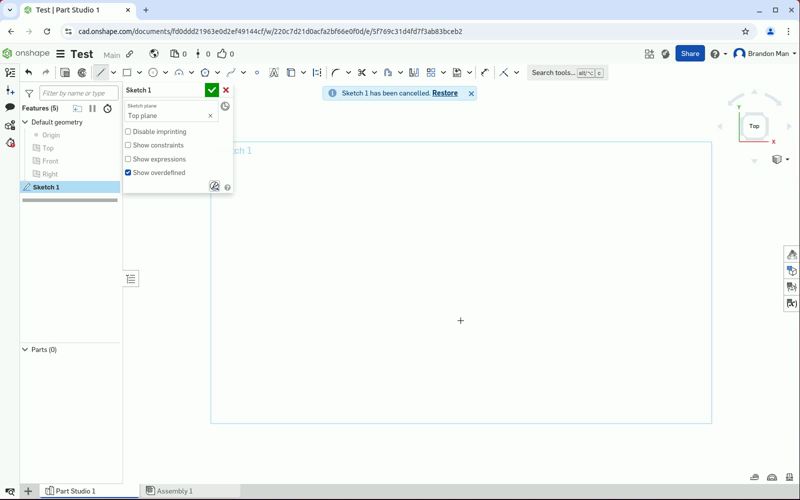
key_up(shift)
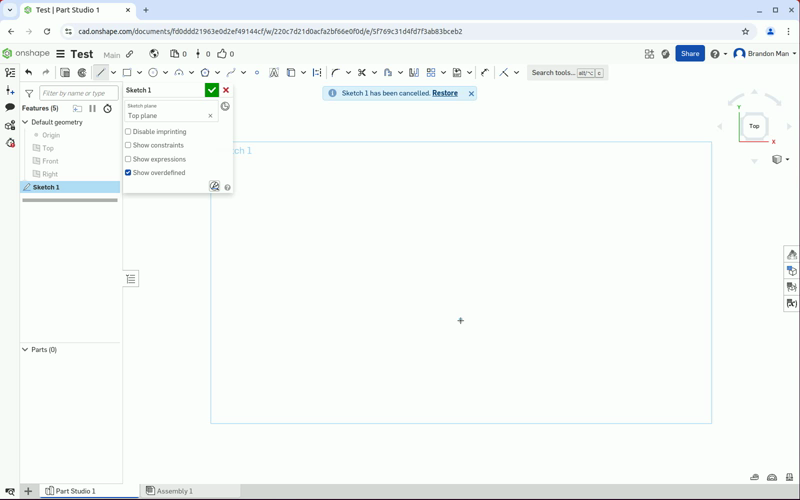
key_down(shift)
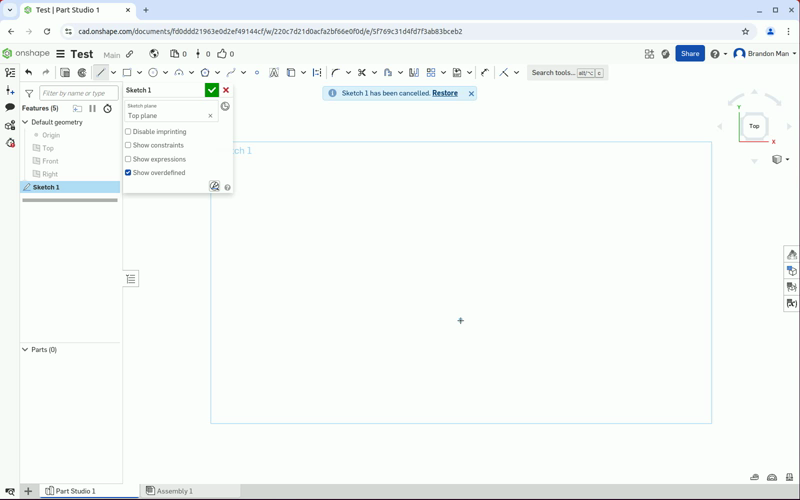
mouse_move(490, 320)
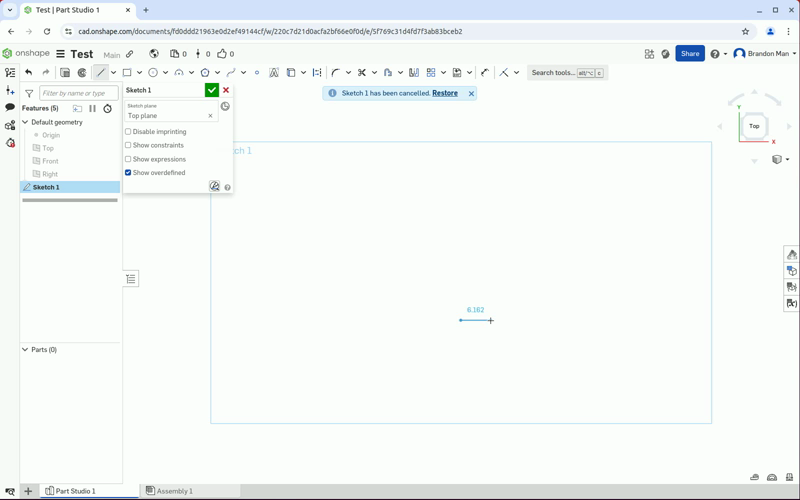
mouse_move(468, 320)
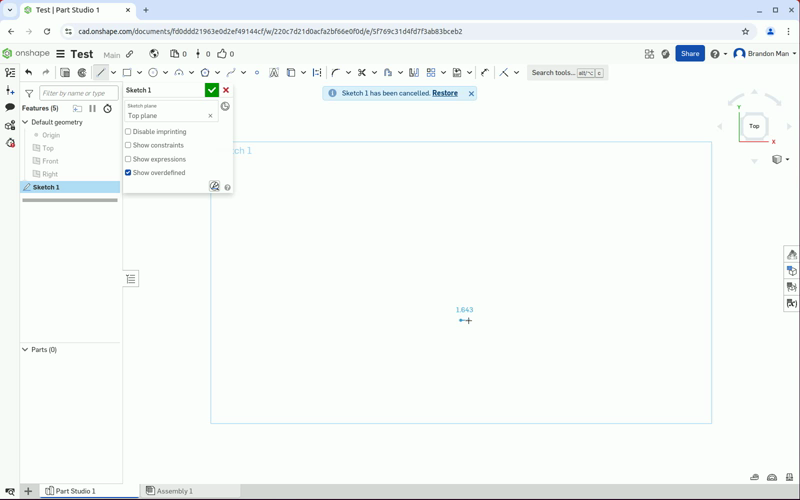
click(468, 320)
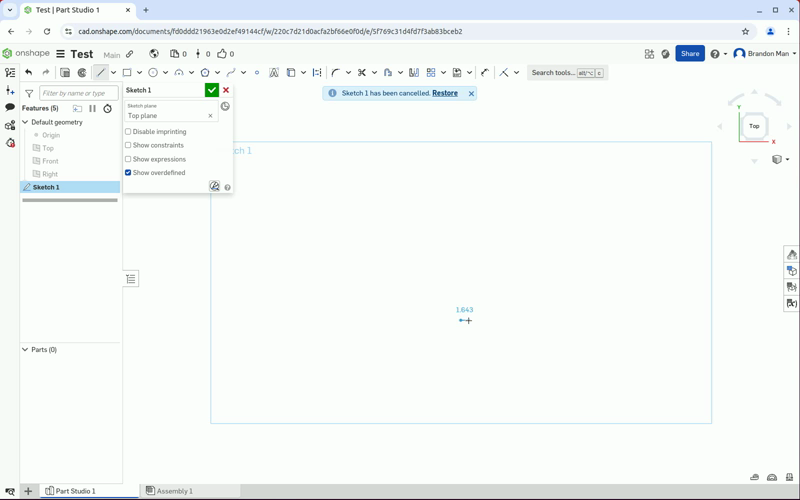
key_up(shift)
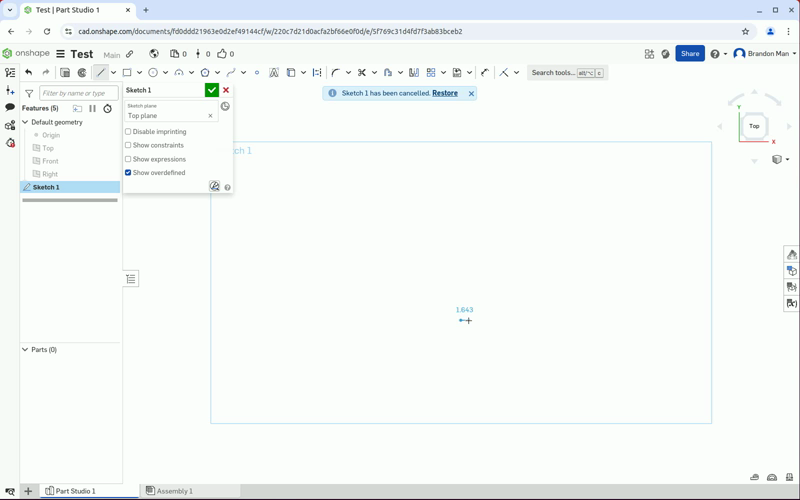
key_down(shift)
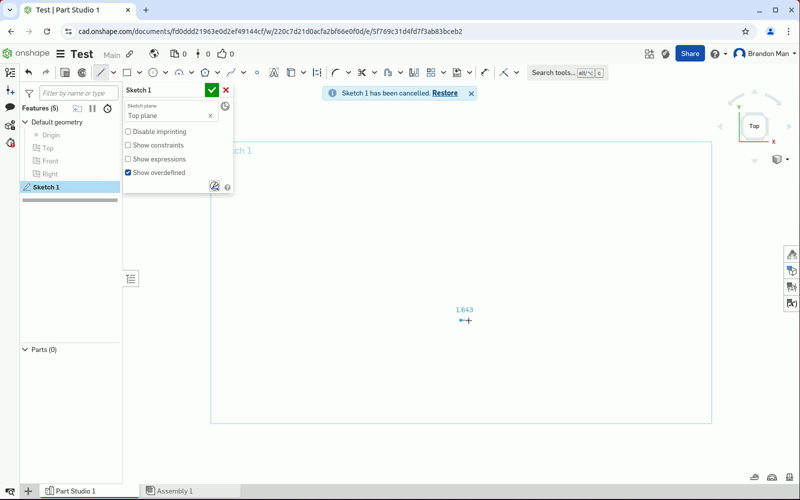
mouse_move(498, 320)
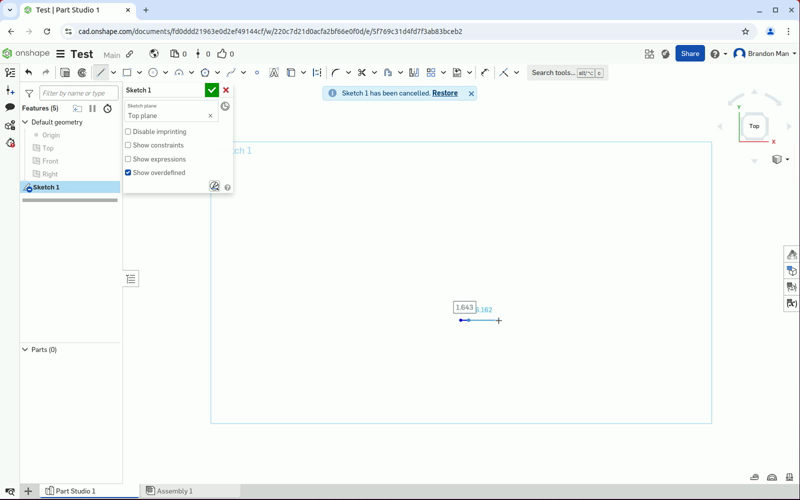
mouse_move(468, 282)
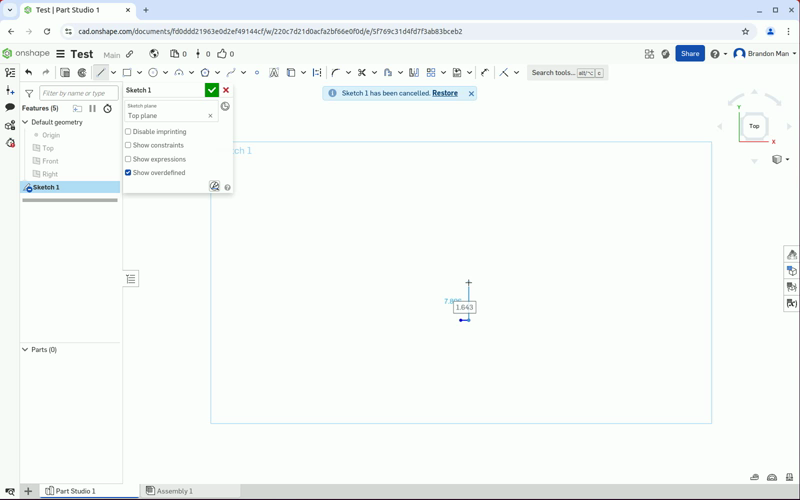
click(468, 282)
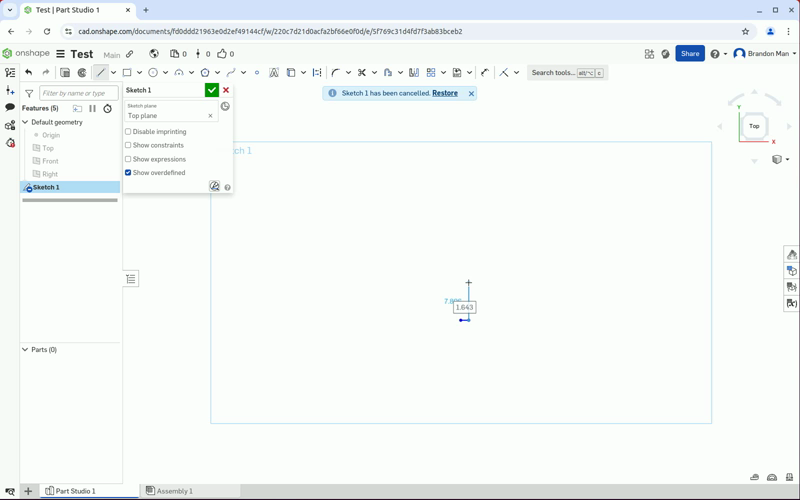
key_up(shift)
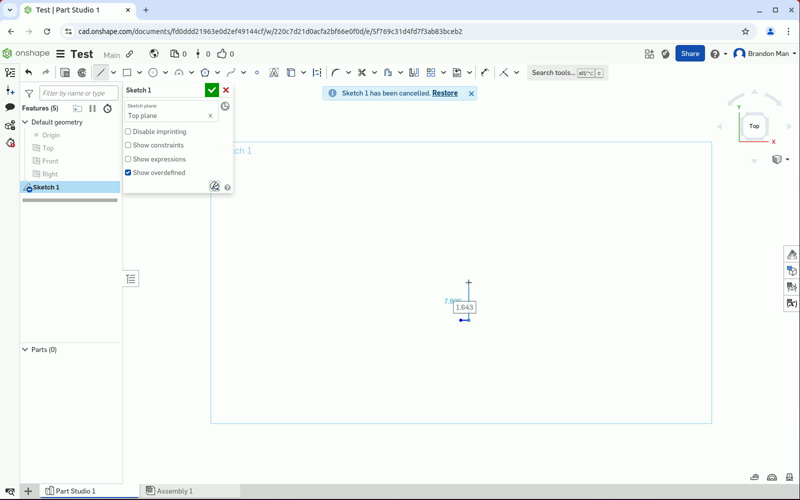
key_down(shift)
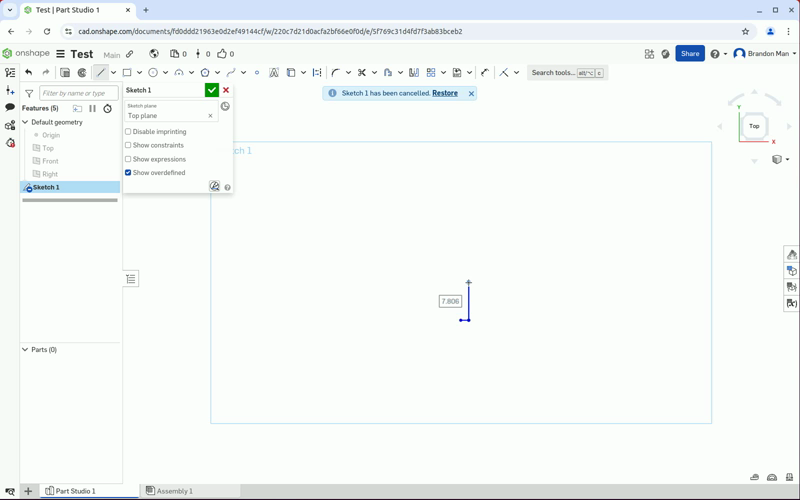
mouse_move(498, 282)
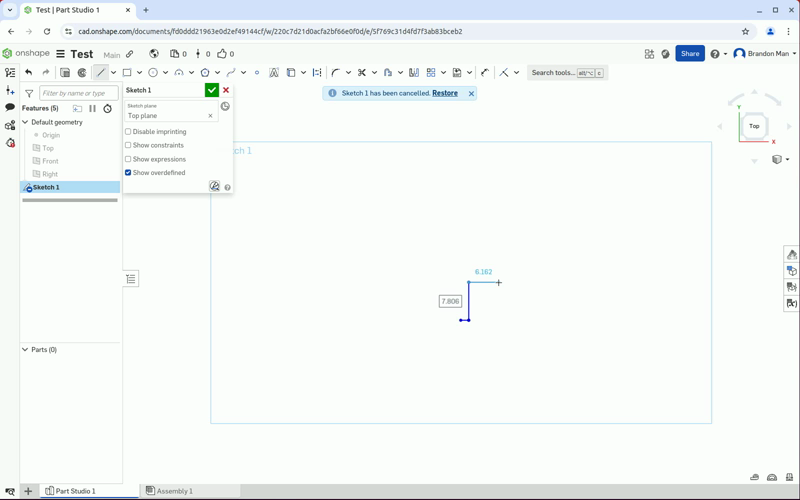
mouse_move(460, 282)
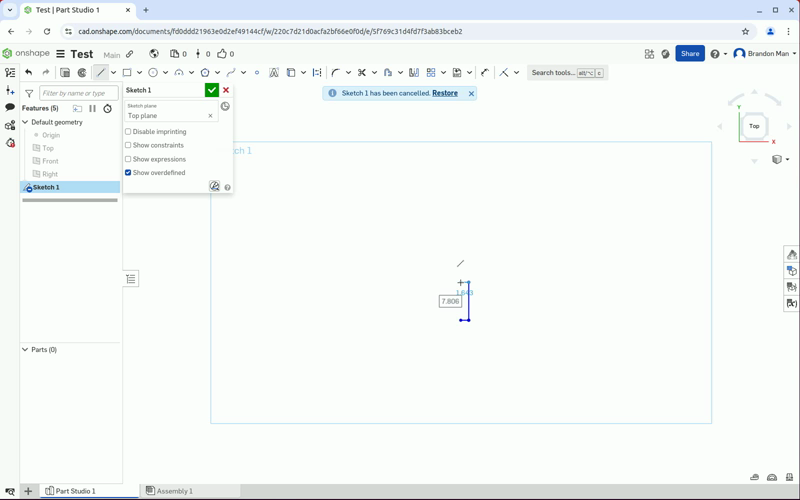
click(460, 282)
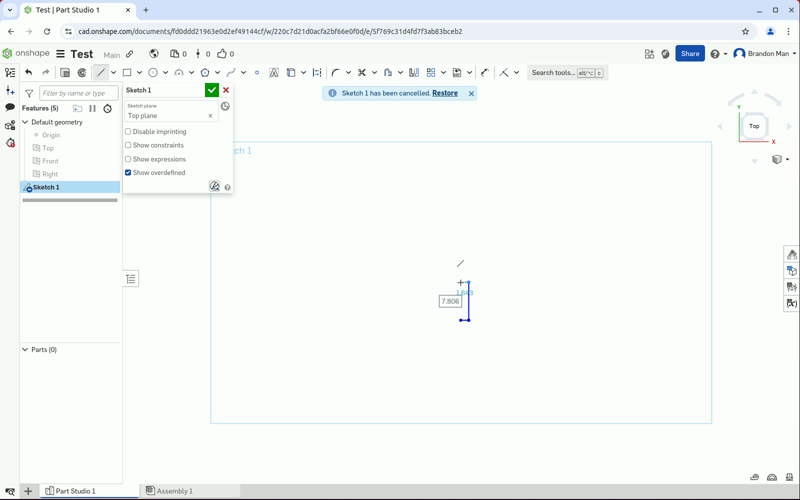
key_up(shift)
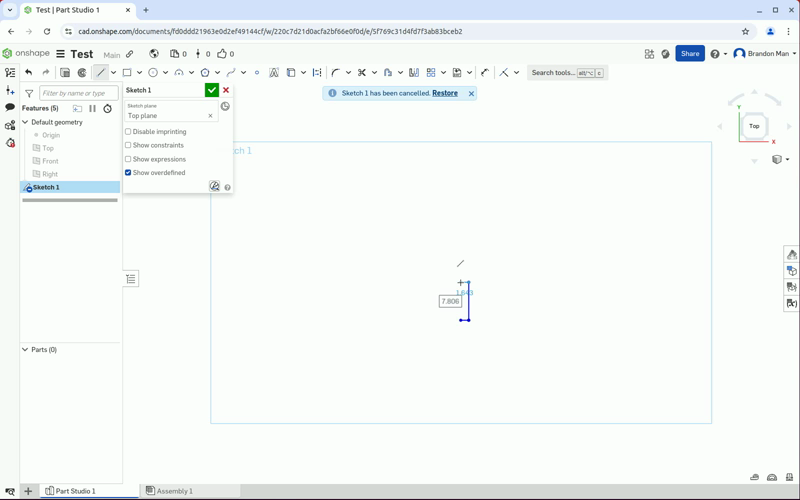
mouse_move(490, 282)
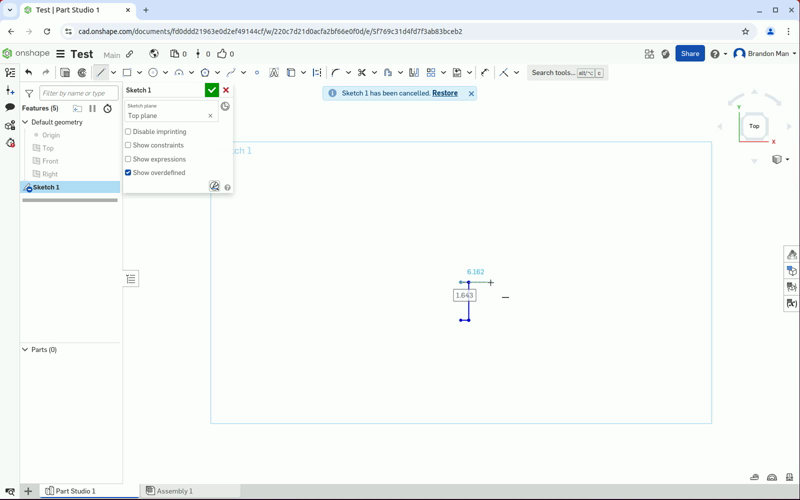
key_down(shift)
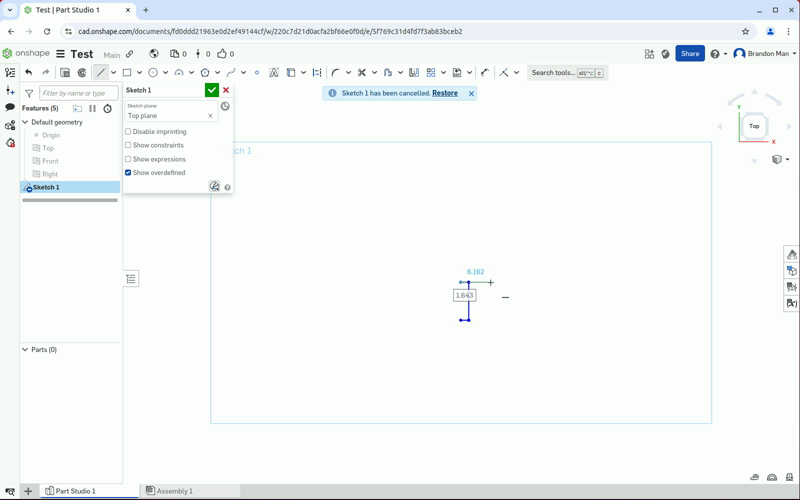
mouse_move(460, 320)
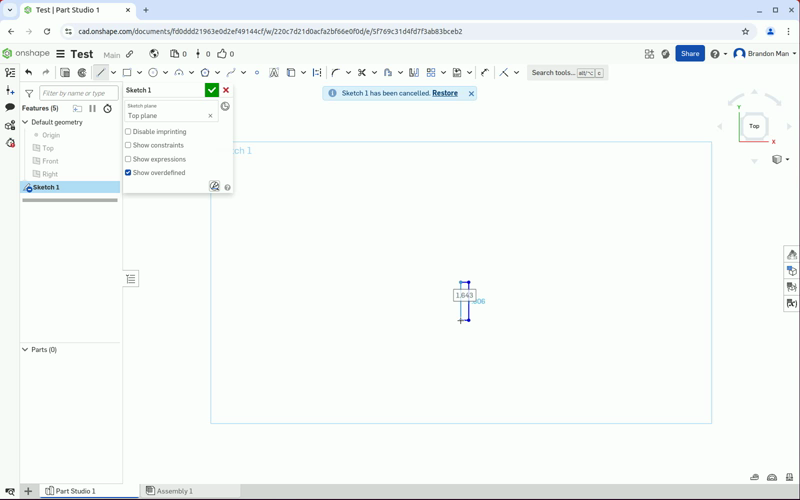
key_up(shift)
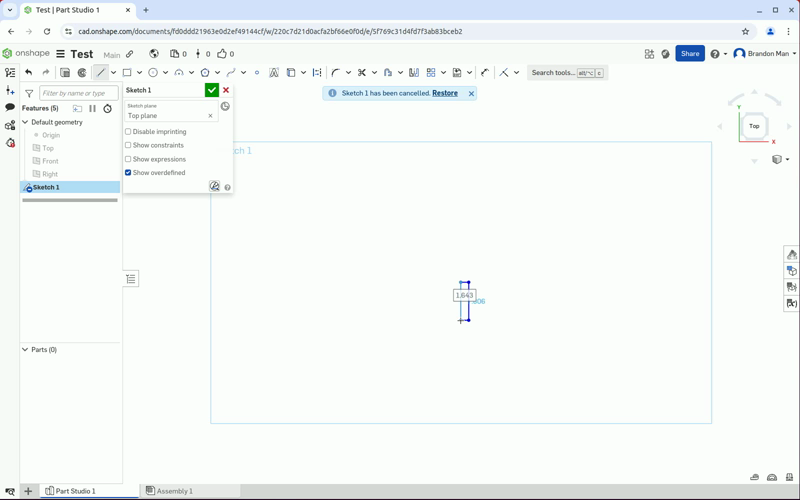
click(460, 320)
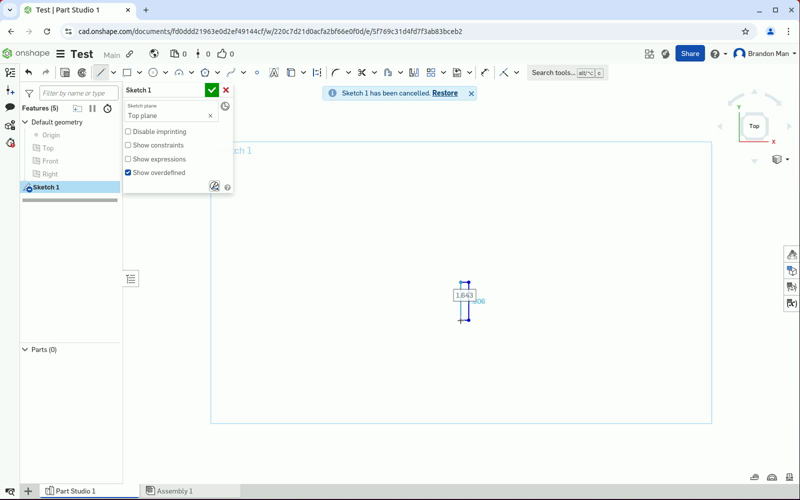
key(esc)
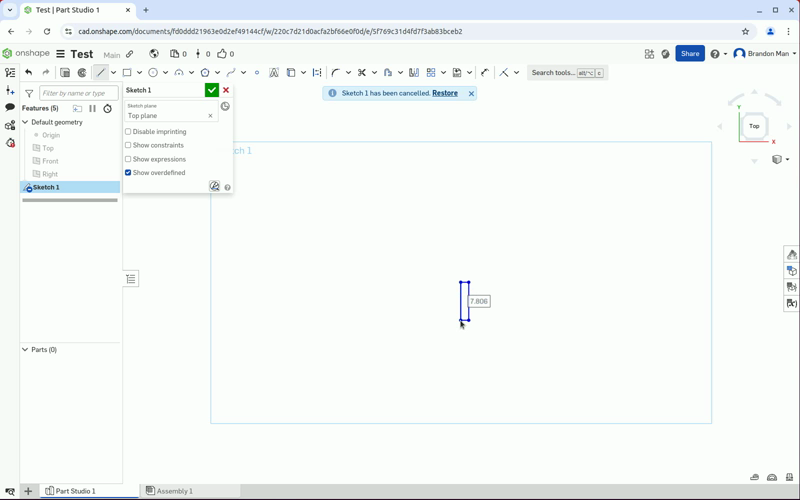
mouse_move(461, 285)
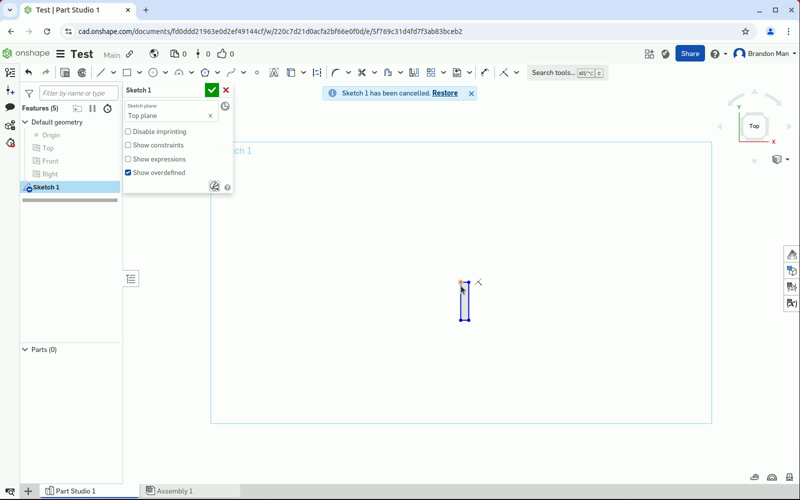
scroll(6)
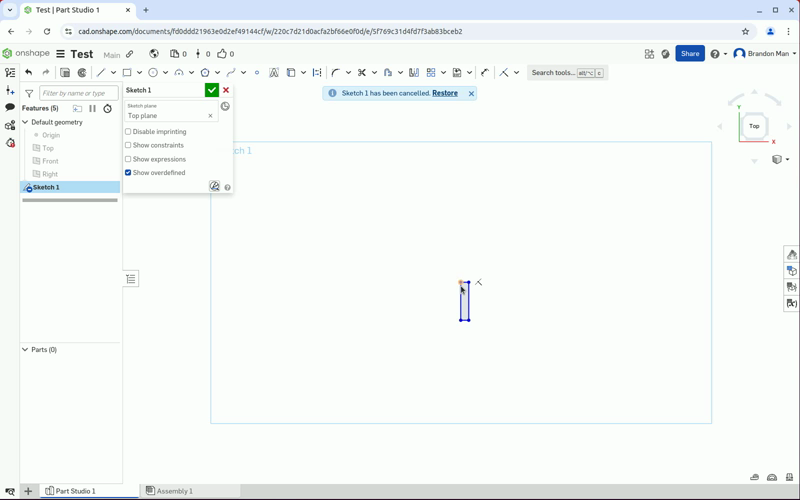
scroll(6)
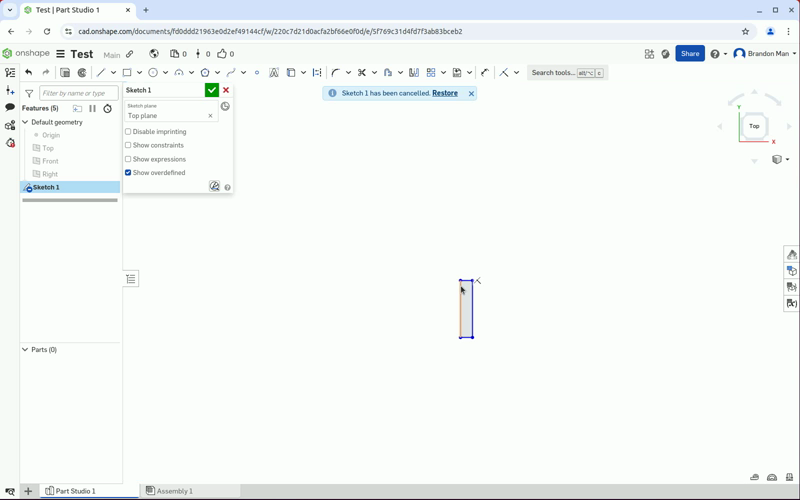
scroll(6)
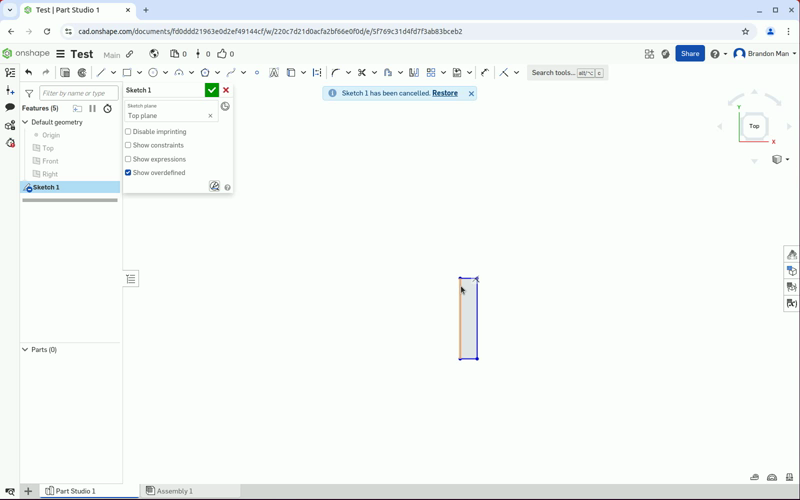
scroll(6)
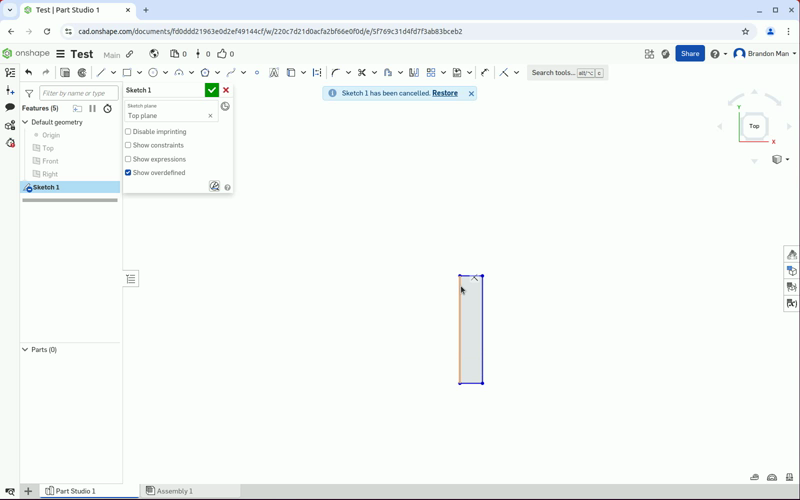
scroll(6)
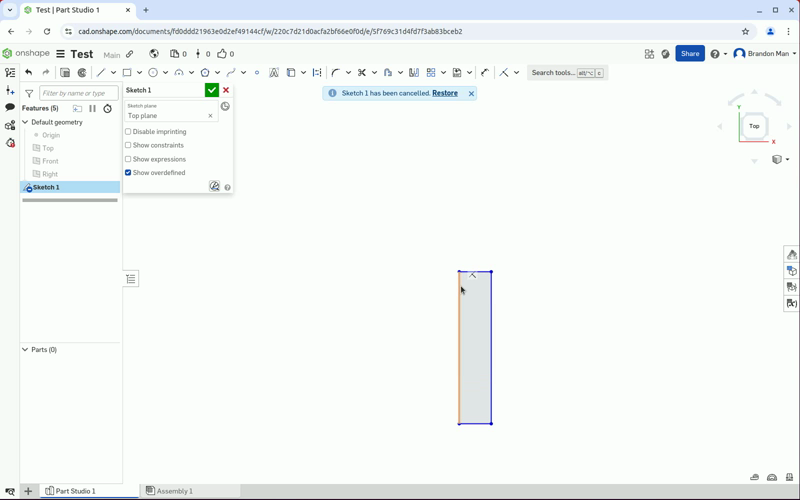
scroll(6)
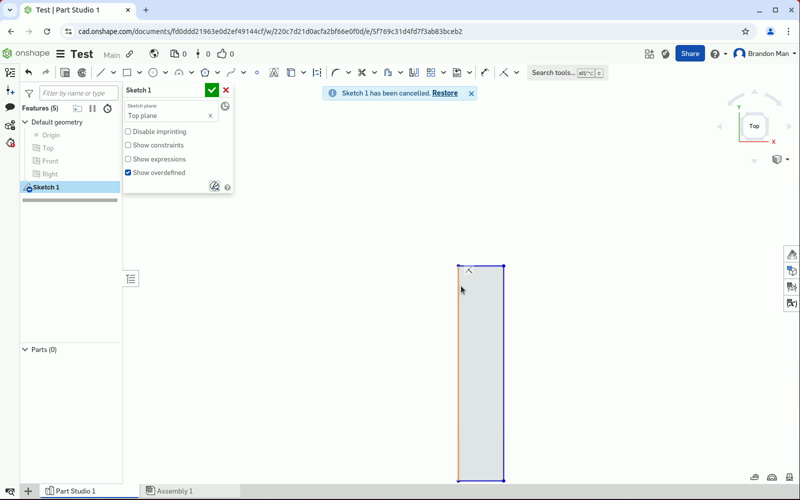
scroll(6)
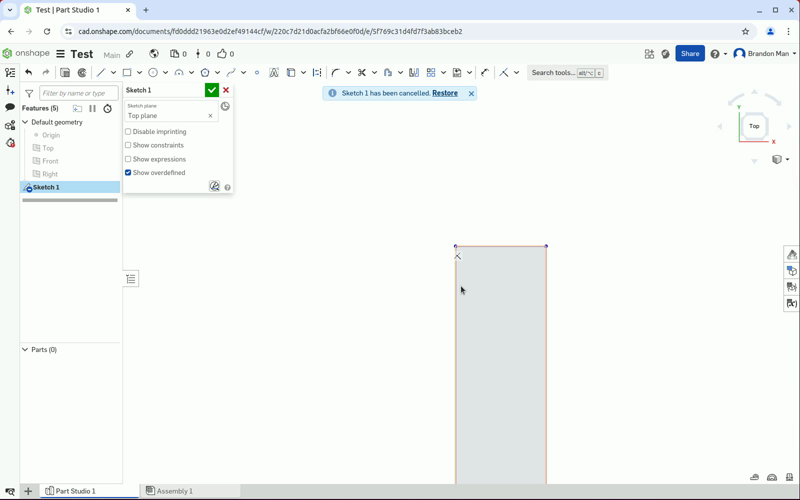
click(461, 285)
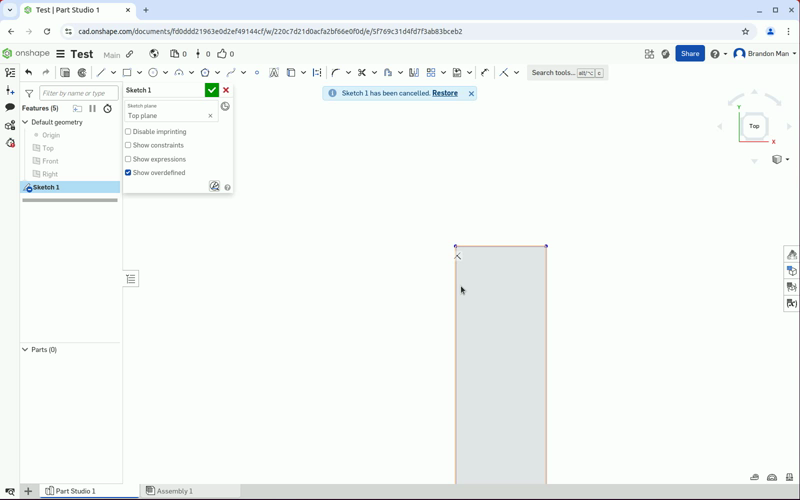
scroll(-6)
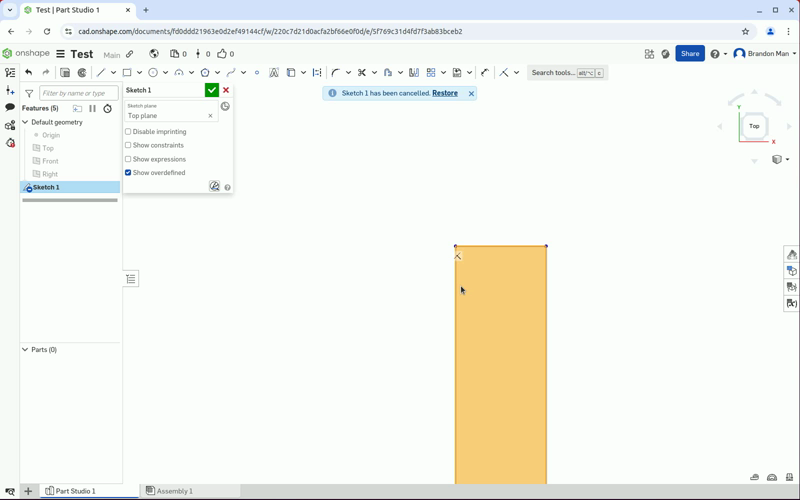
scroll(-6)
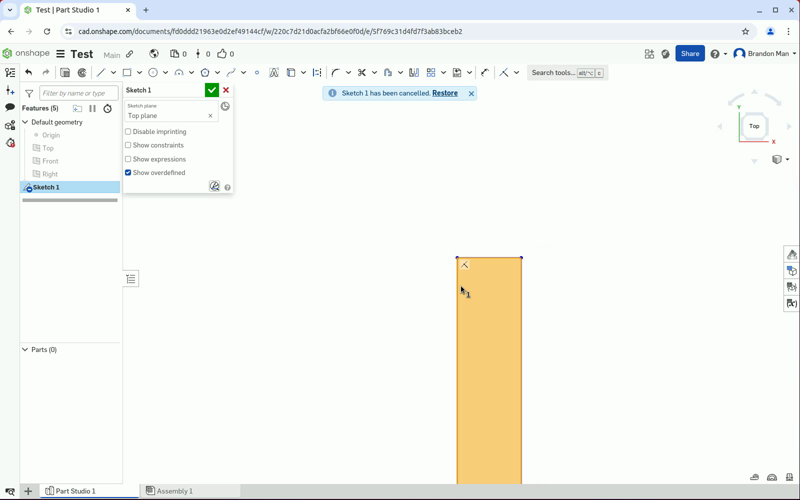
scroll(-6)
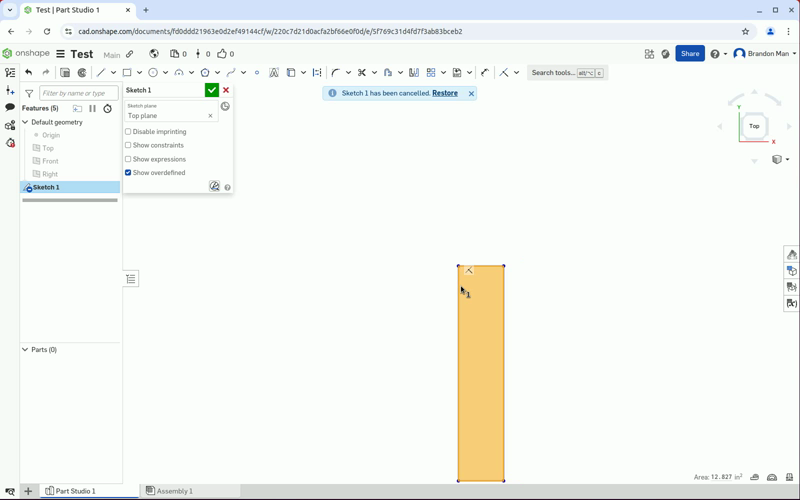
scroll(-6)
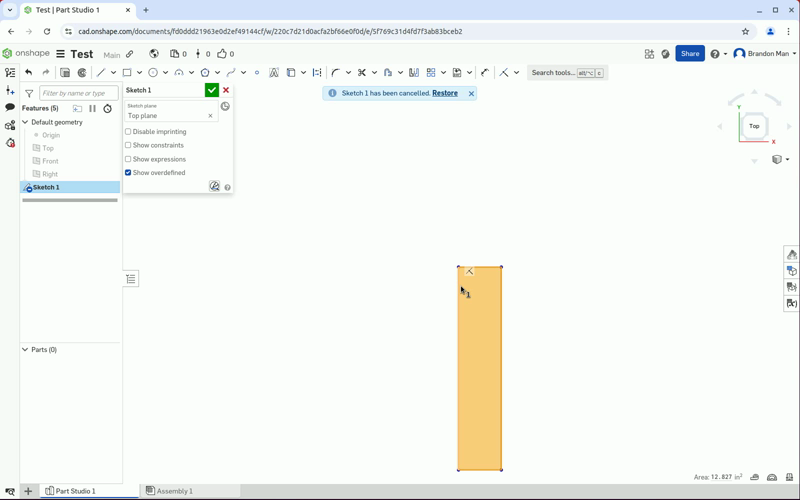
scroll(-6)
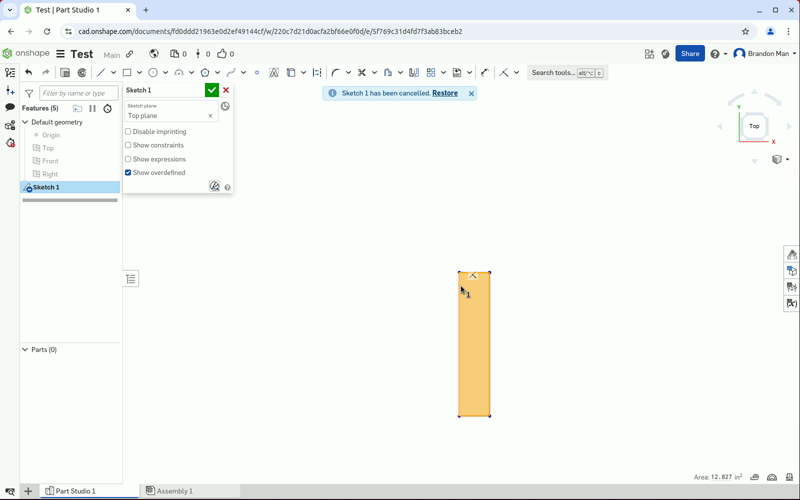
scroll(-6)
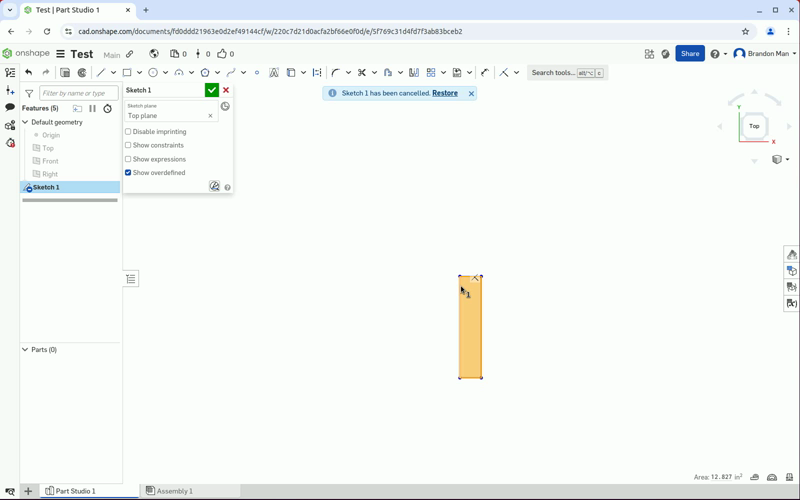
scroll(-6)
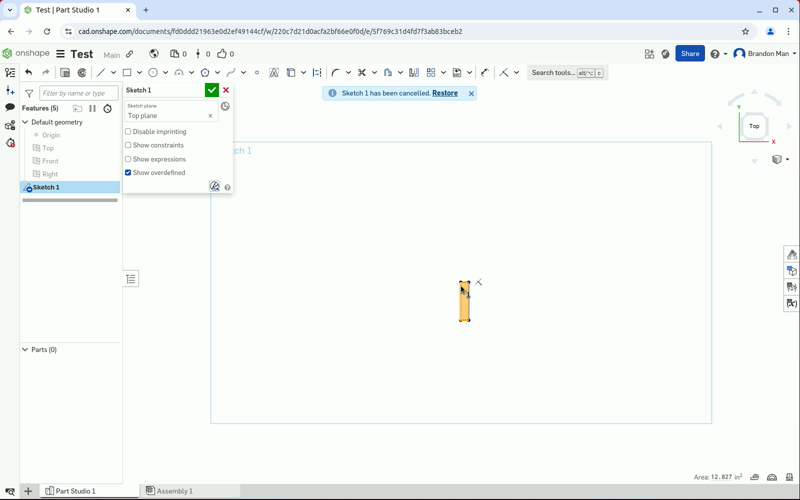
mouse_move(73, 352)
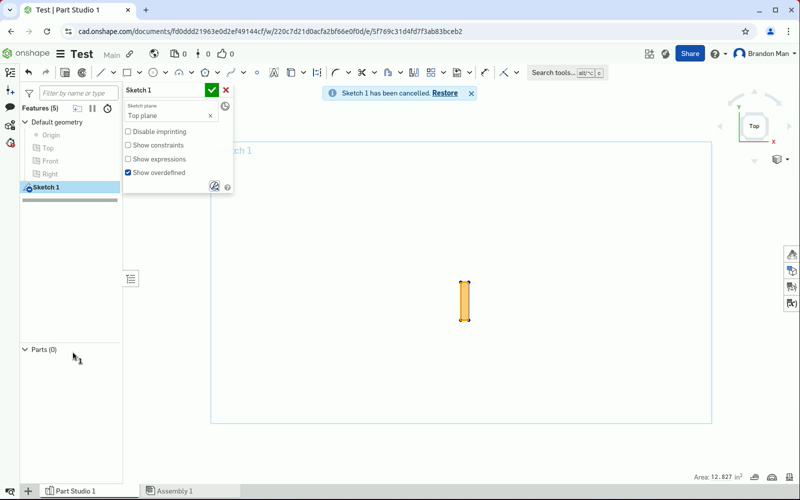
key(shift+y)
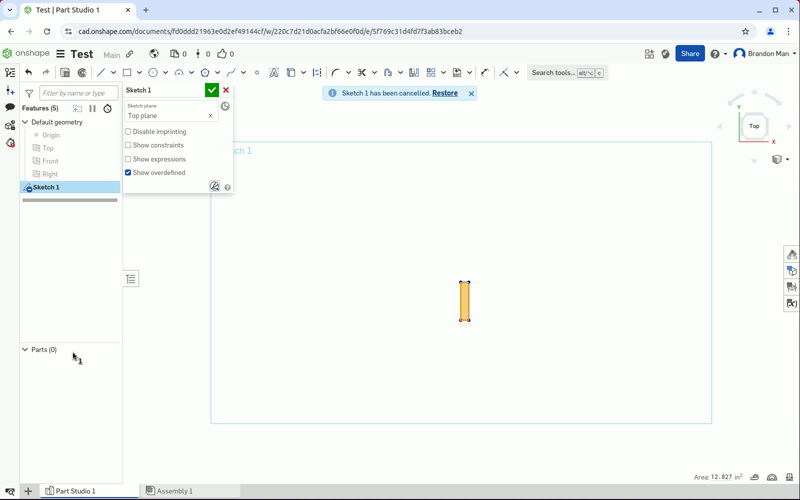
key(shift+e)
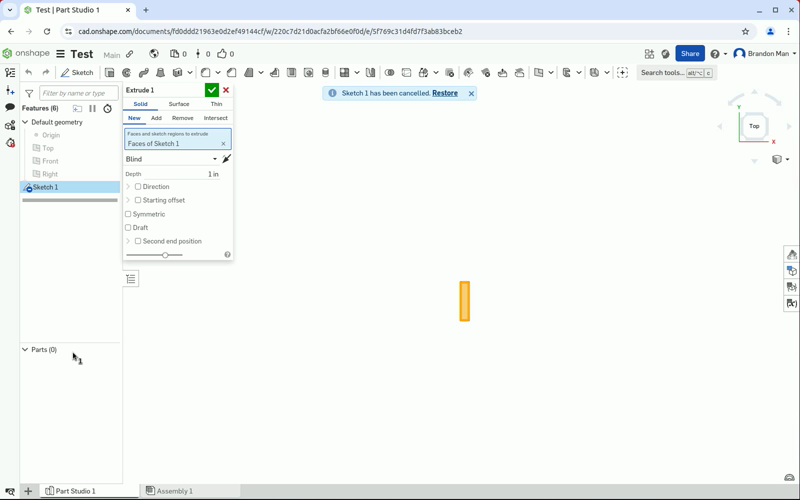
mouse_move(143, 106)
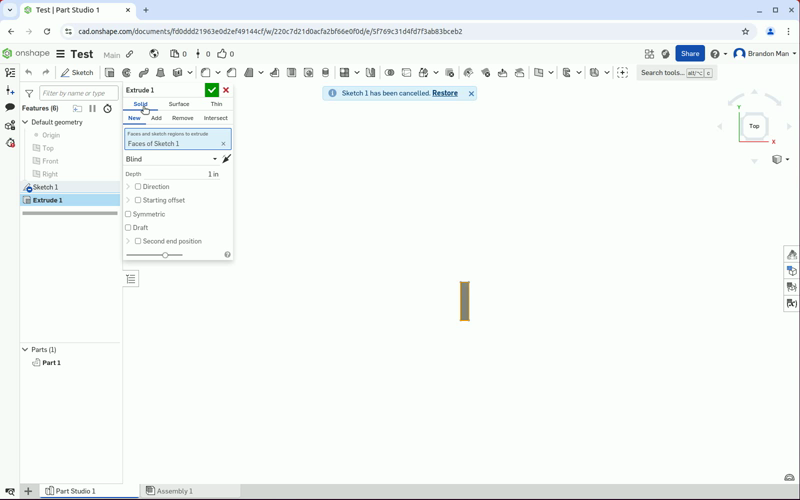
click(143, 106)
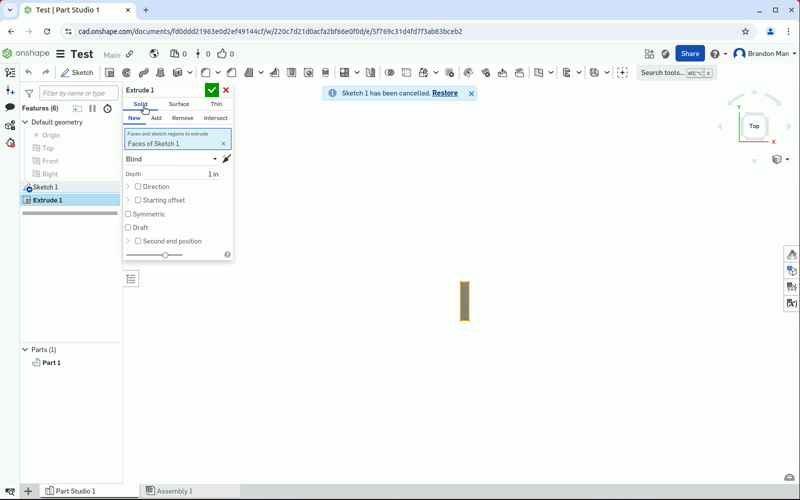
mouse_move(137, 120)
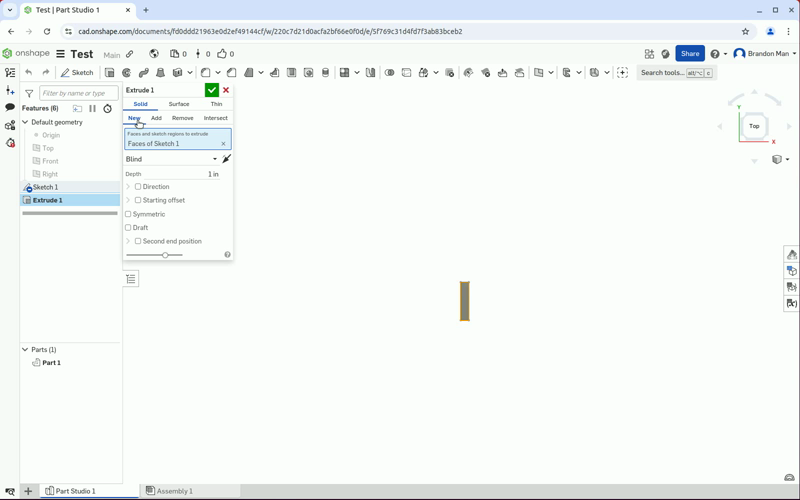
click(137, 120)
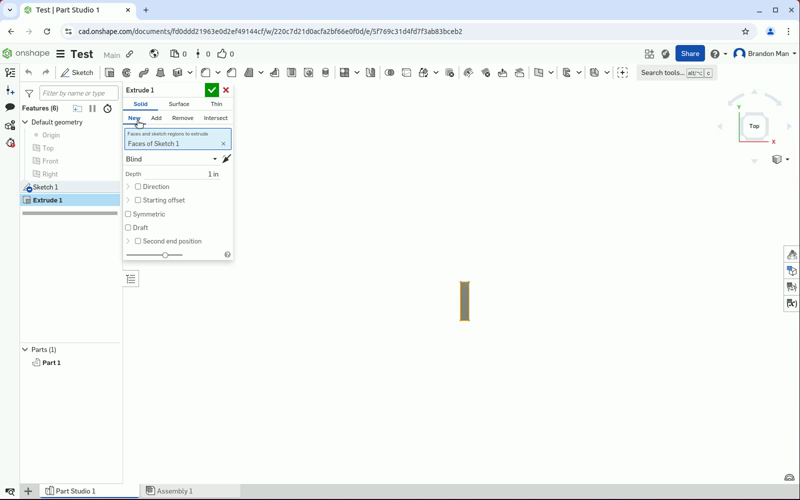
key(tab, 4)
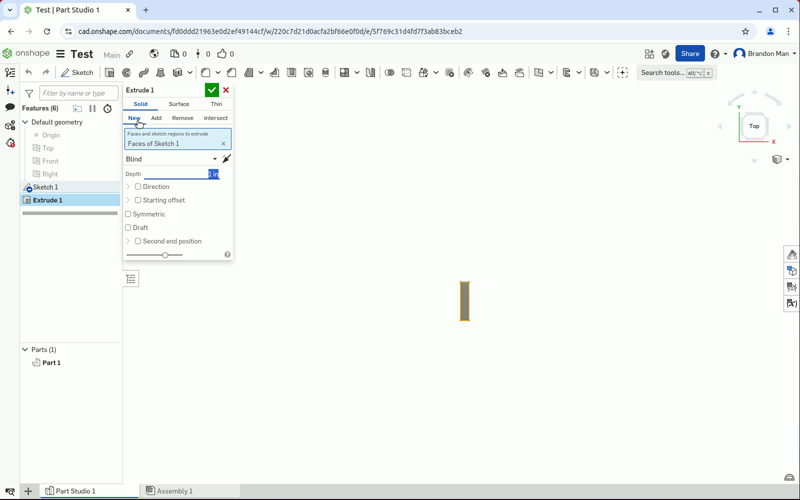
text(23.108)
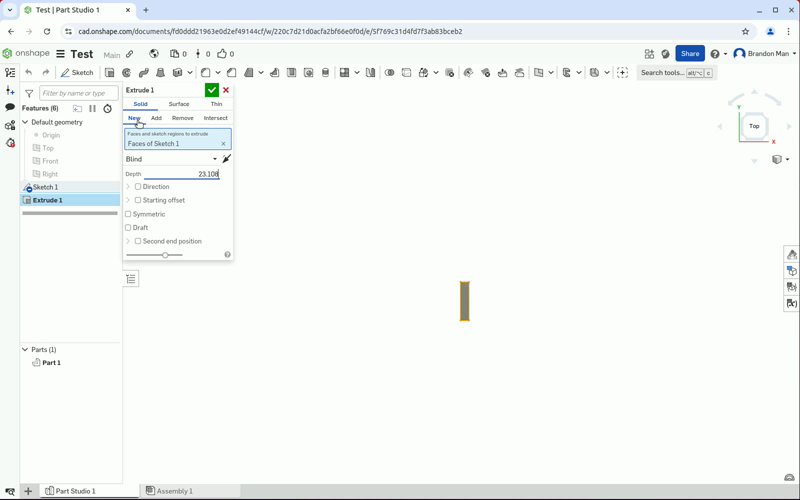
key(enter)
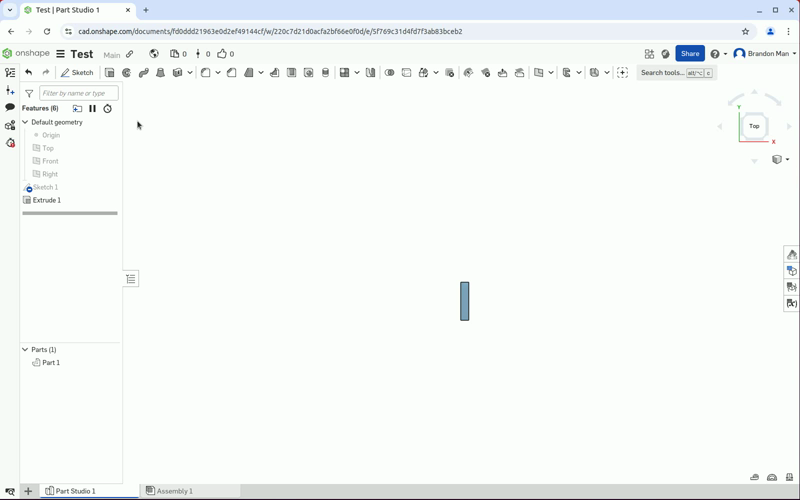
key(shift+h)
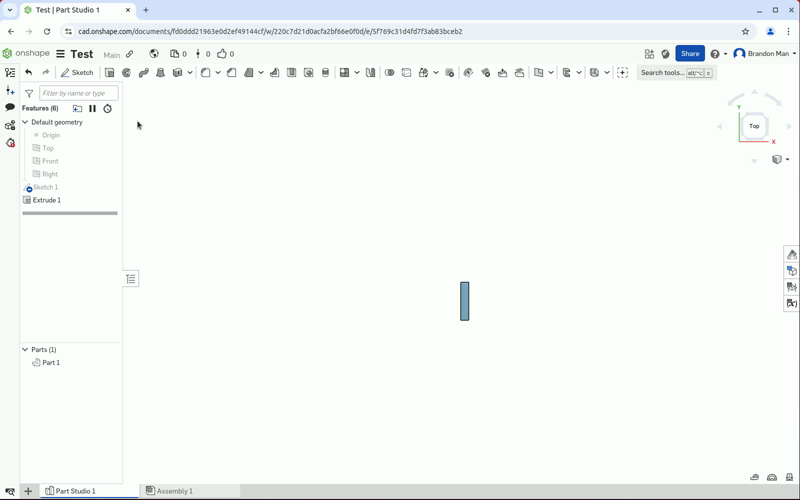
key(shift+h)
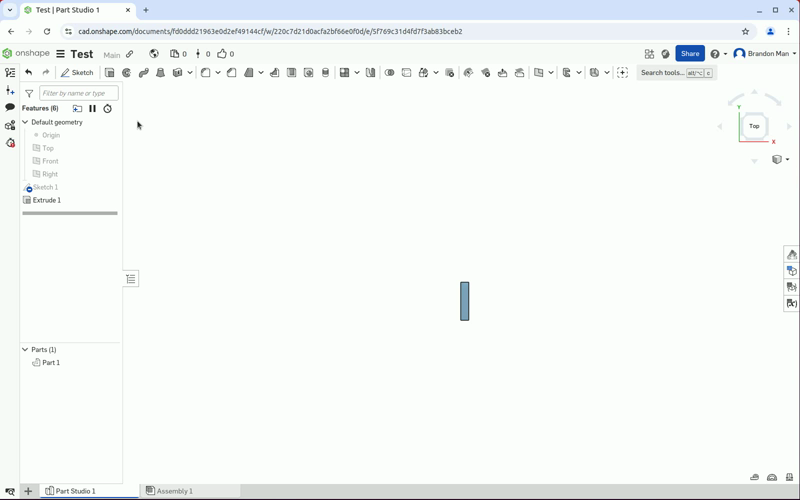
mouse_move(73, 189)
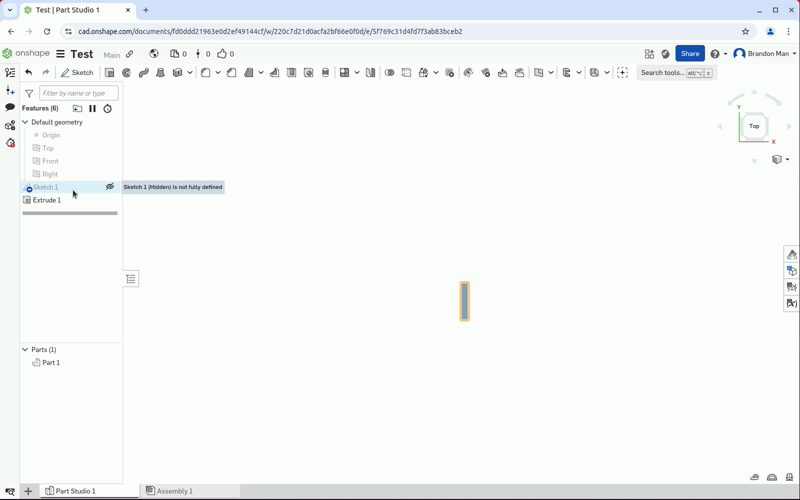
click(73, 189)
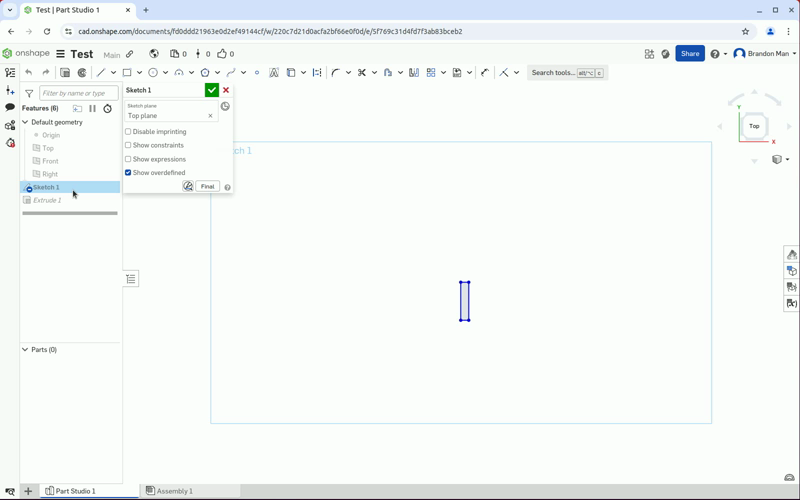
mouse_move(229, 92)
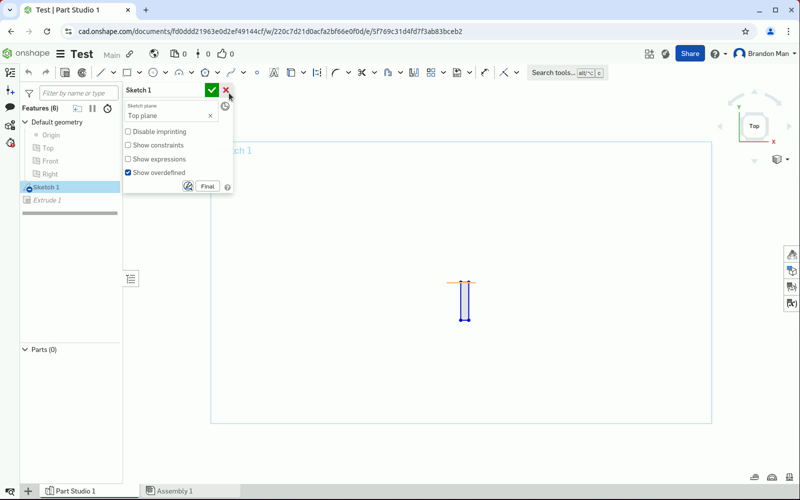
click(229, 92)
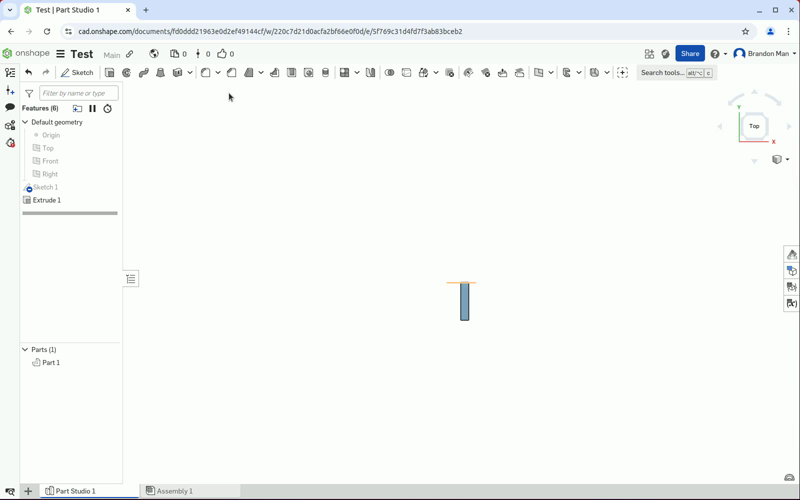
mouse_move(73, 352)
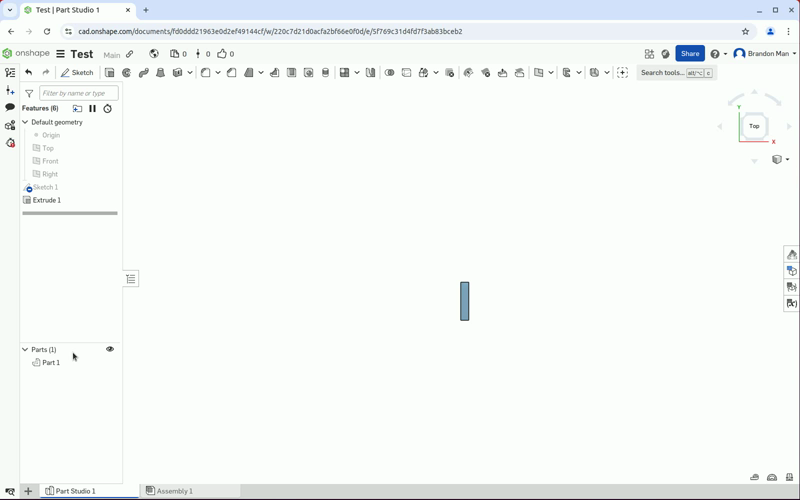
key(y)
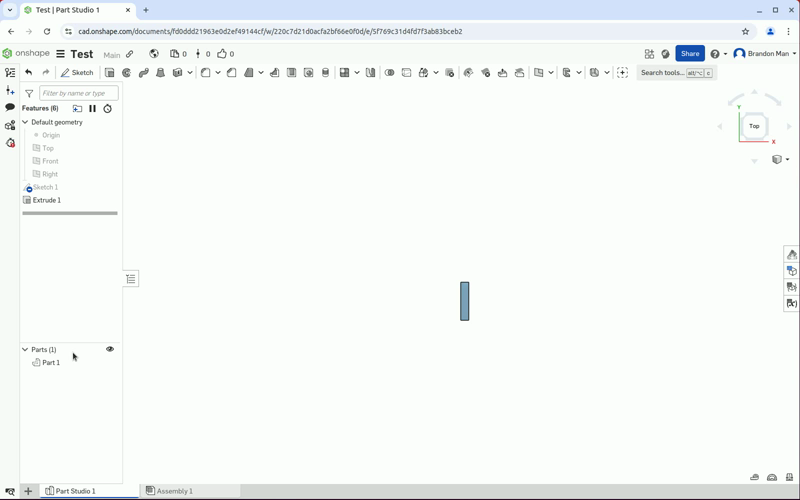
key(shift+p)
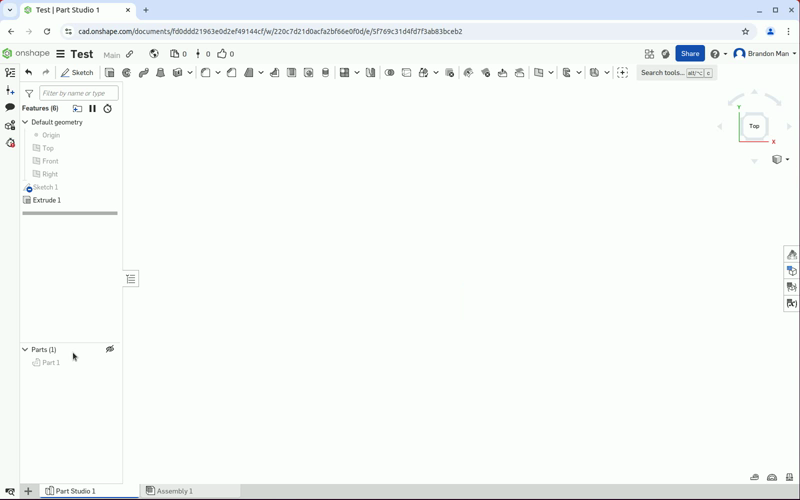
key(space)
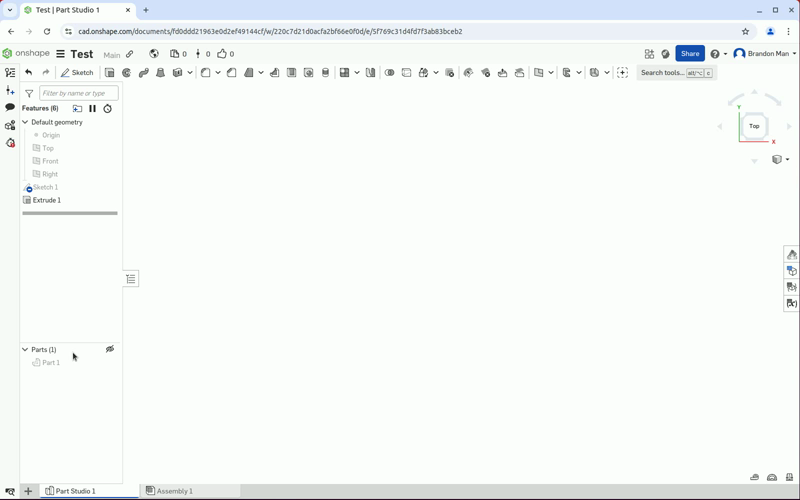
key_down(shift)
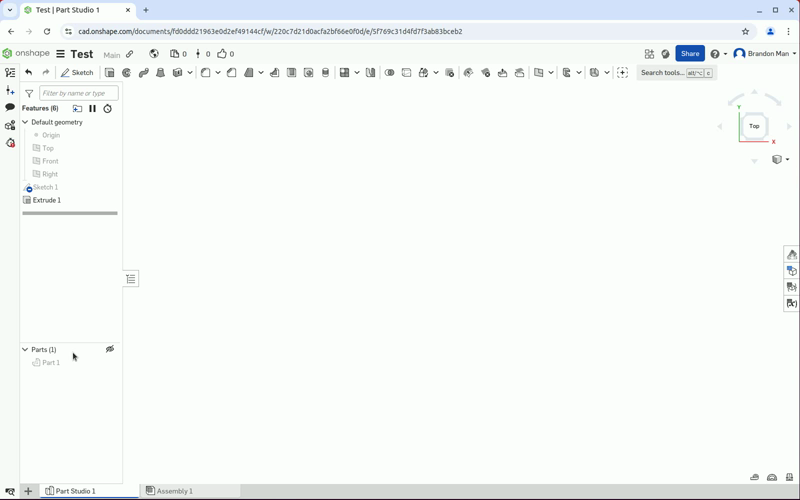
key(up)
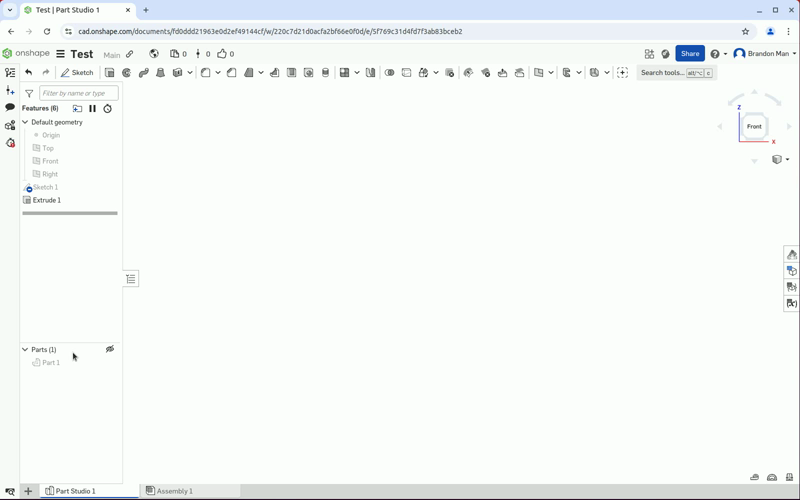
key_up(shift)
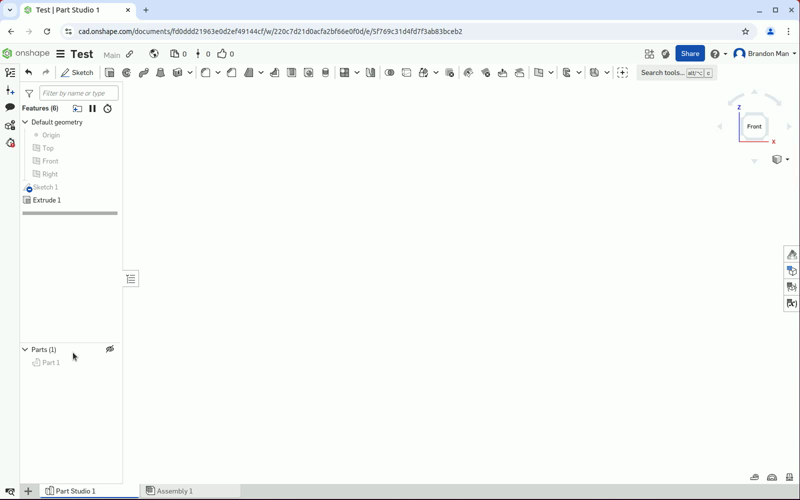
key(space)
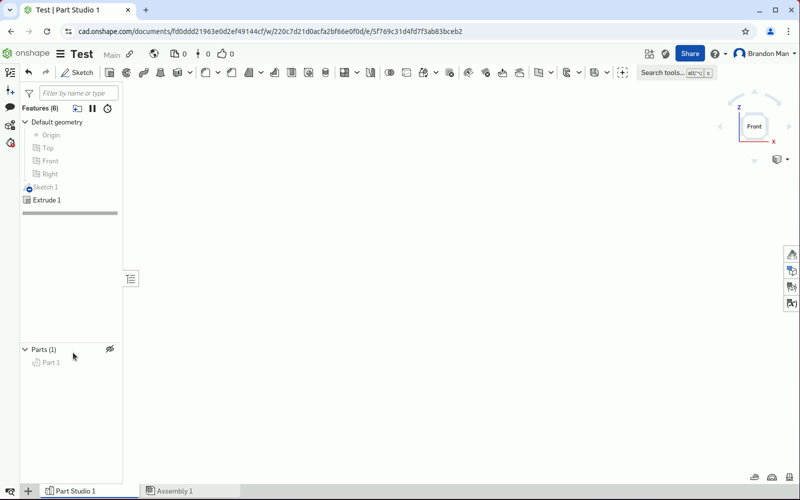
key_down(shift)
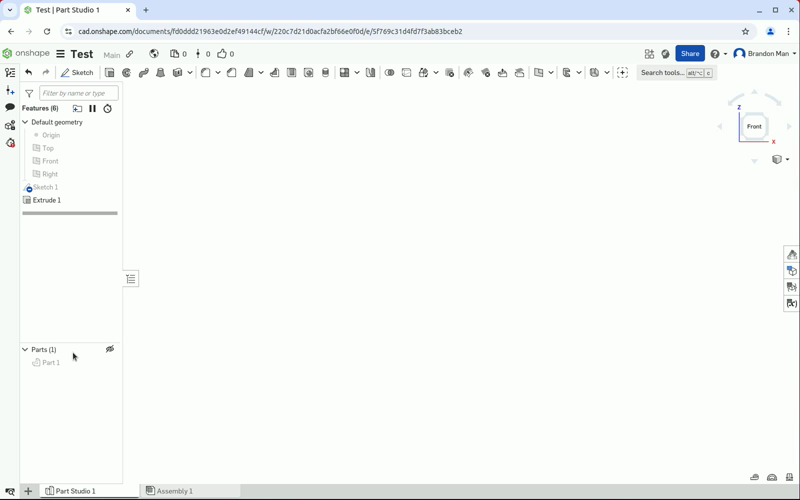
key(left)
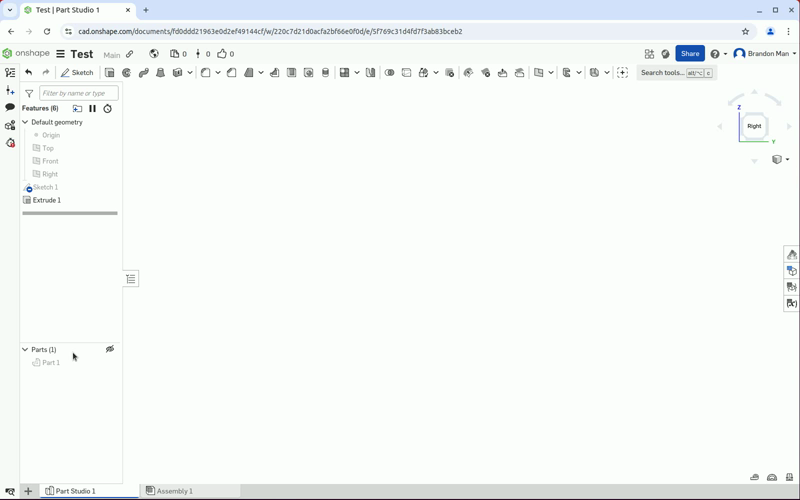
key_up(shift)
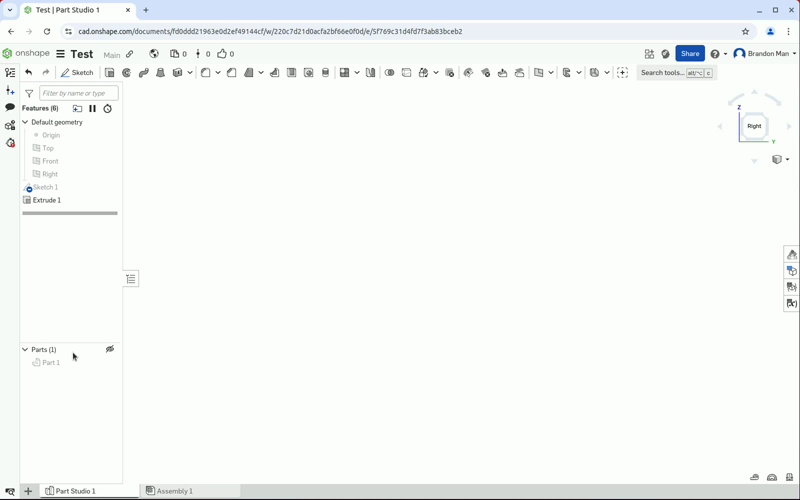
mouse_move(73, 352)
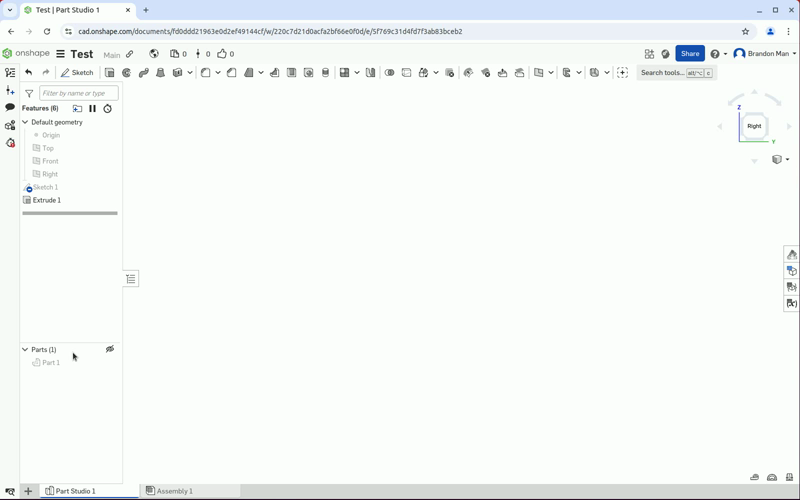
key(shift+y)
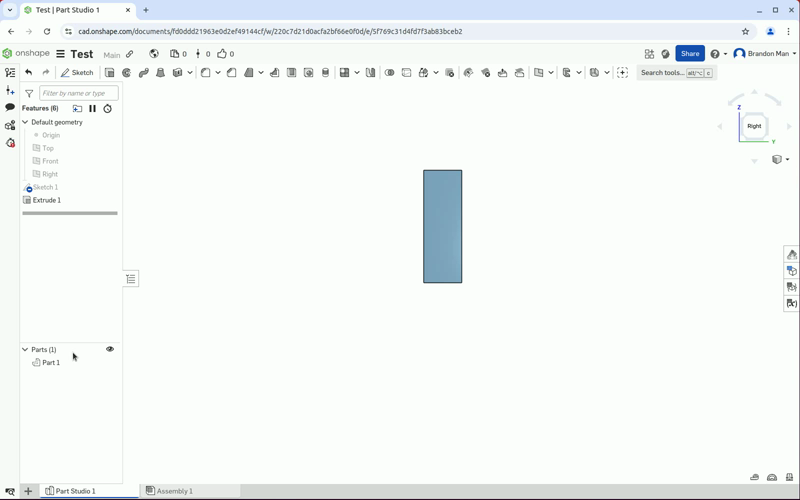
mouse_move(541, 75)
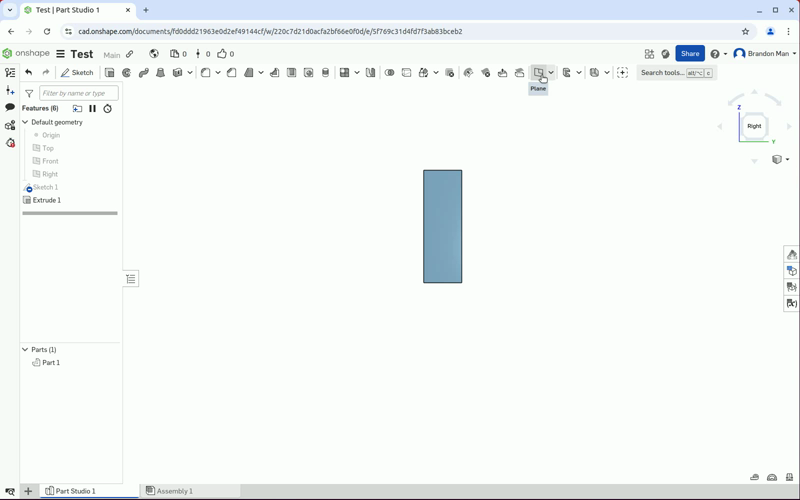
click(541, 75)
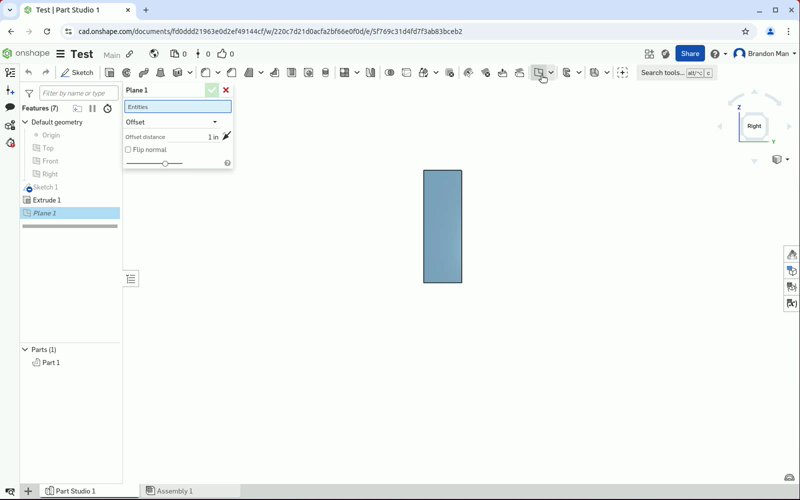
mouse_move(73, 176)
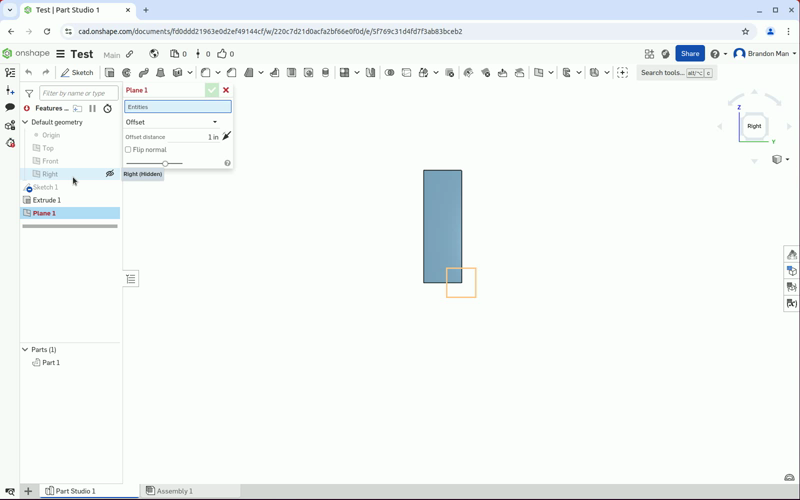
click(73, 176)
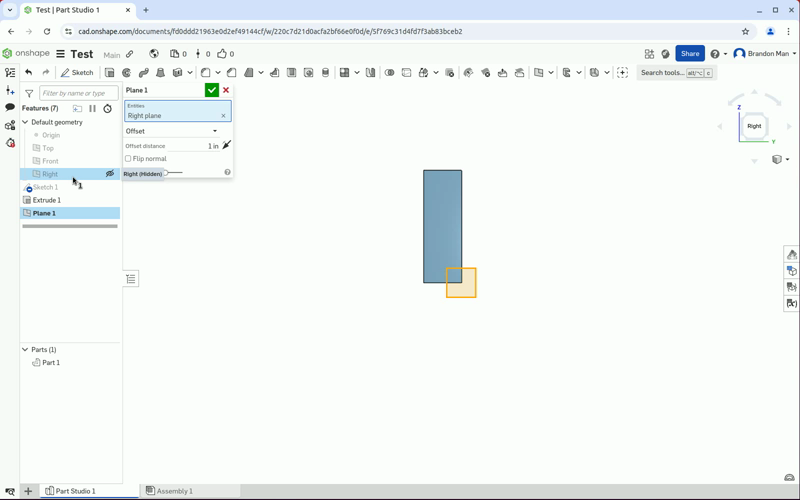
key(tab, 2)
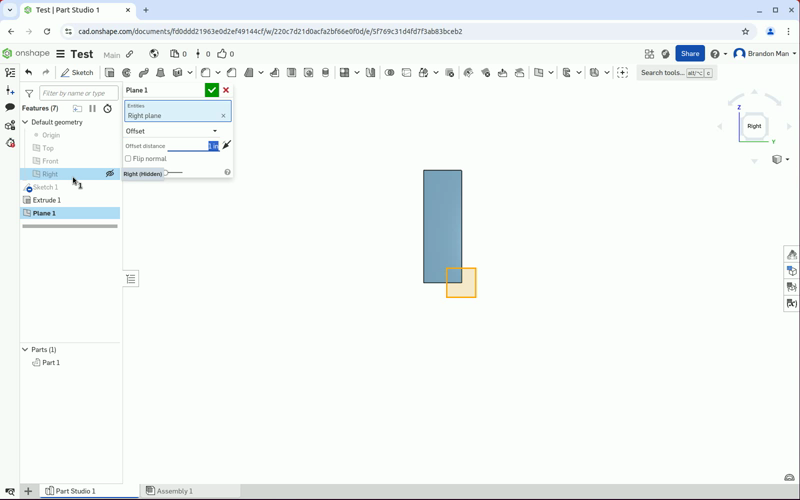
text(1.448)
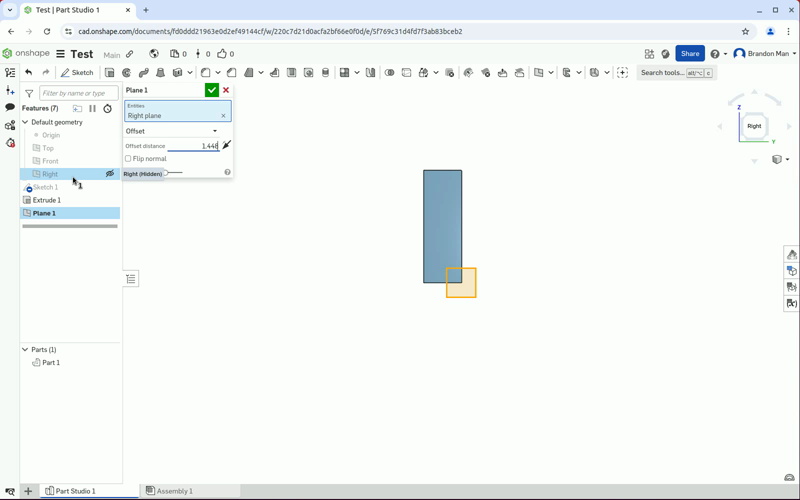
key(enter, 2)
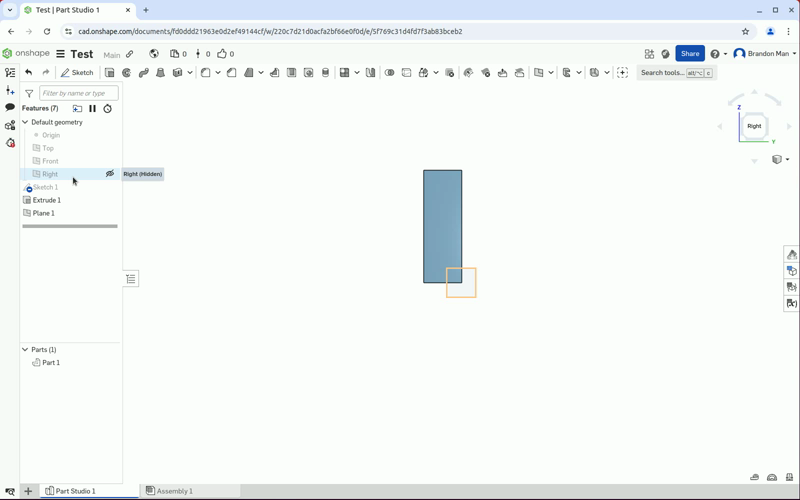
key(shift+s)
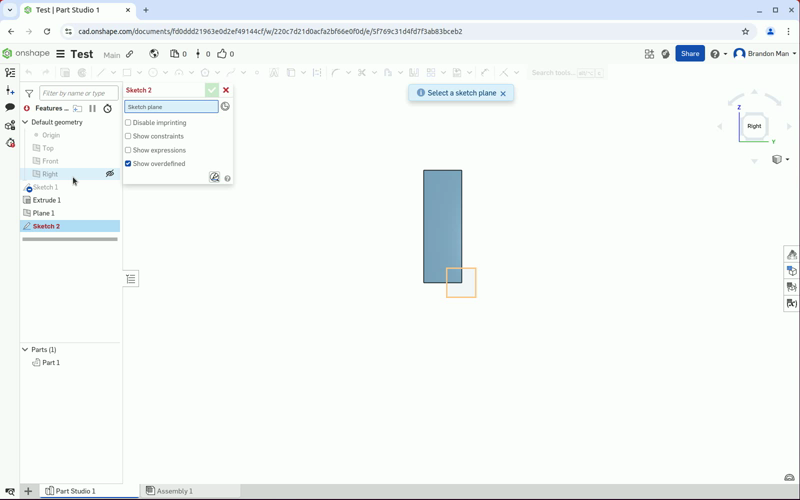
mouse_move(73, 215)
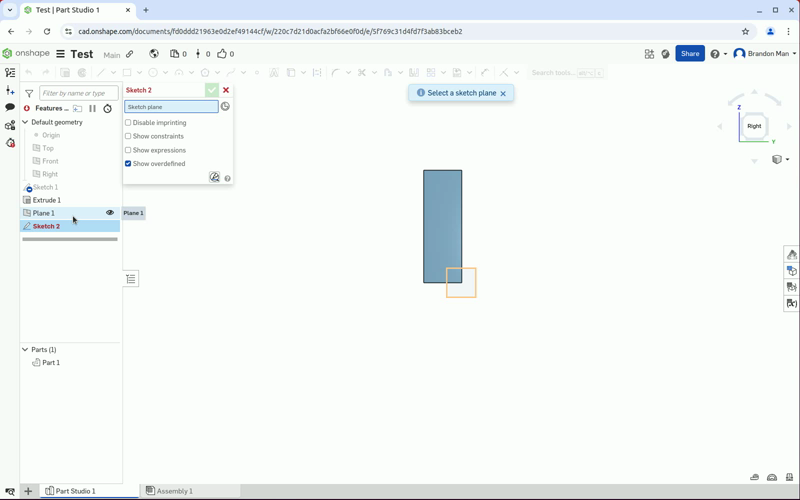
click(73, 215)
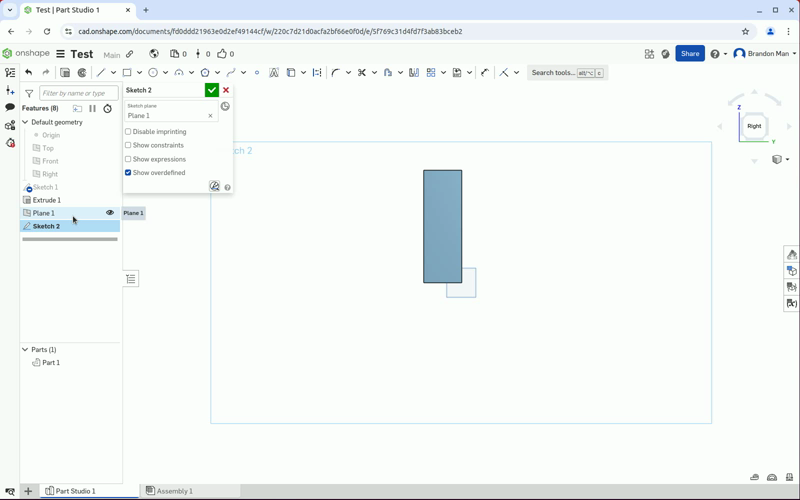
mouse_move(73, 352)
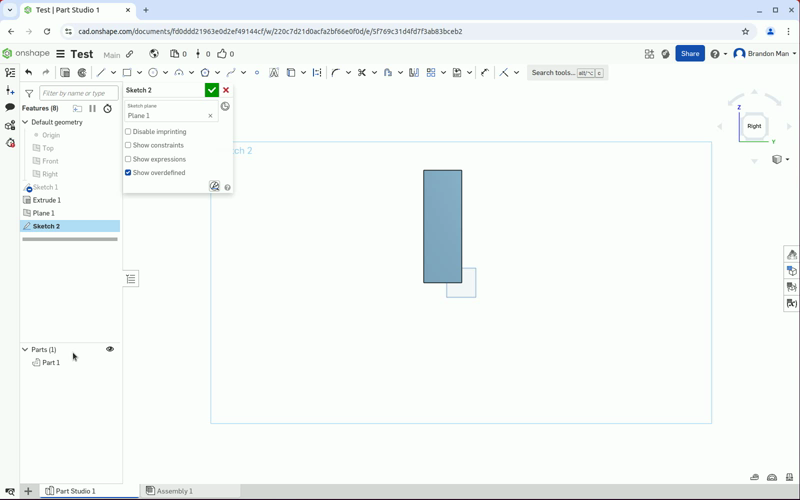
key(y)
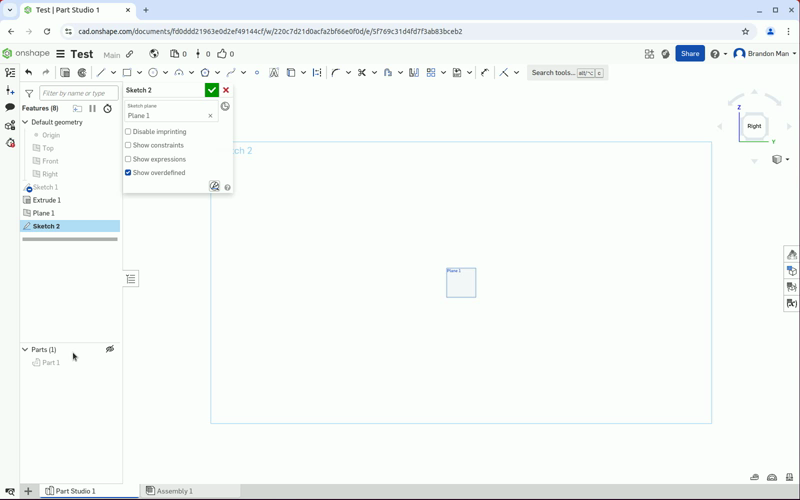
key(c)
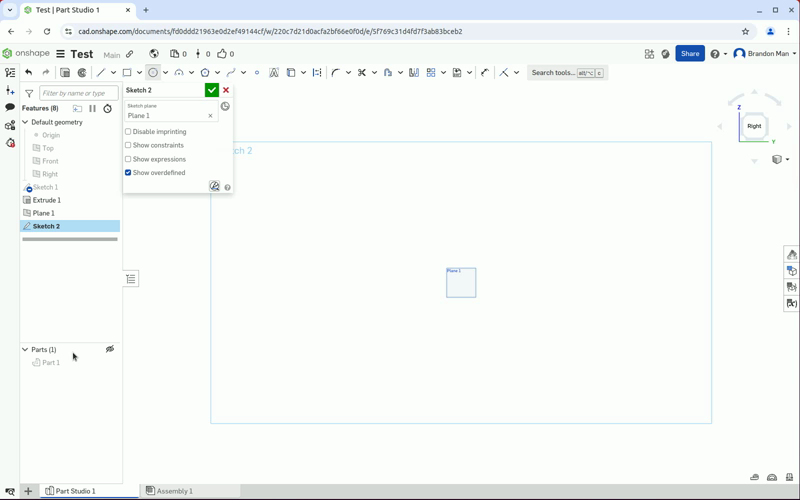
key_down(shift)
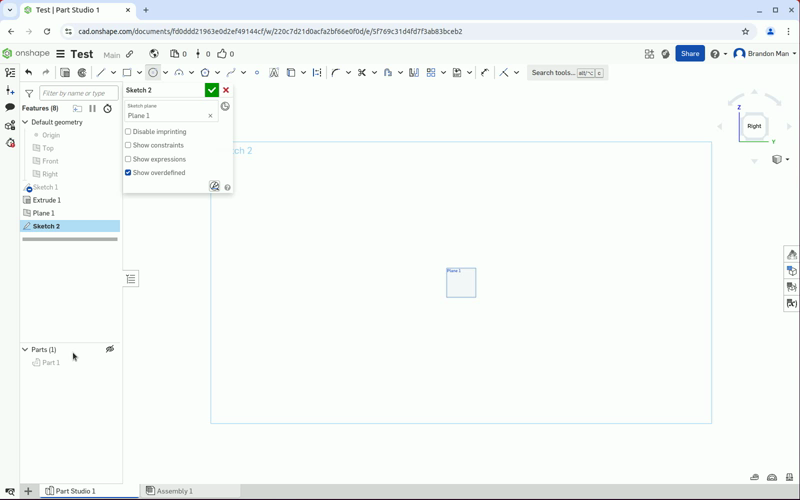
mouse_move(441, 226)
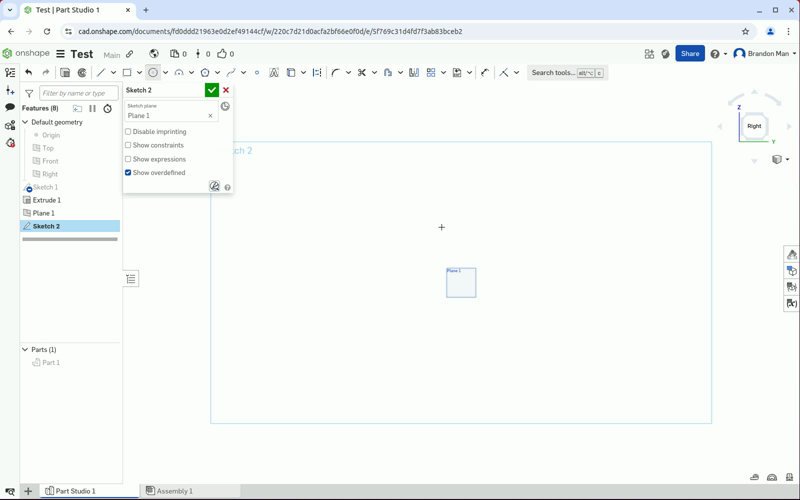
click(441, 226)
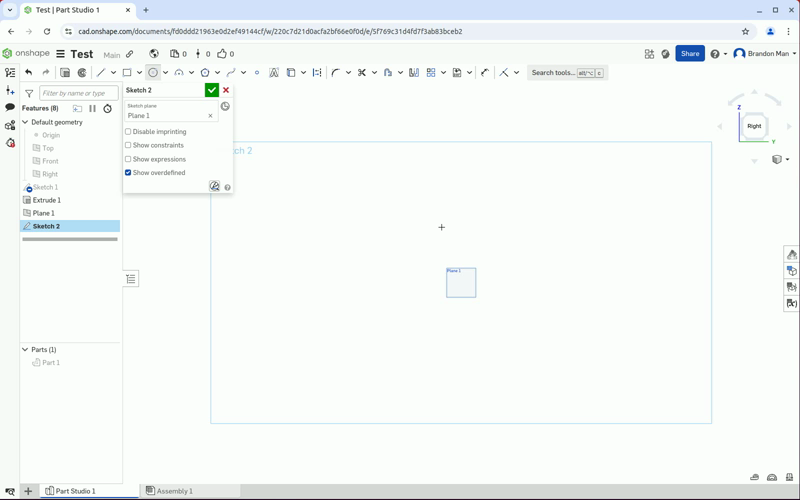
key_up(shift)
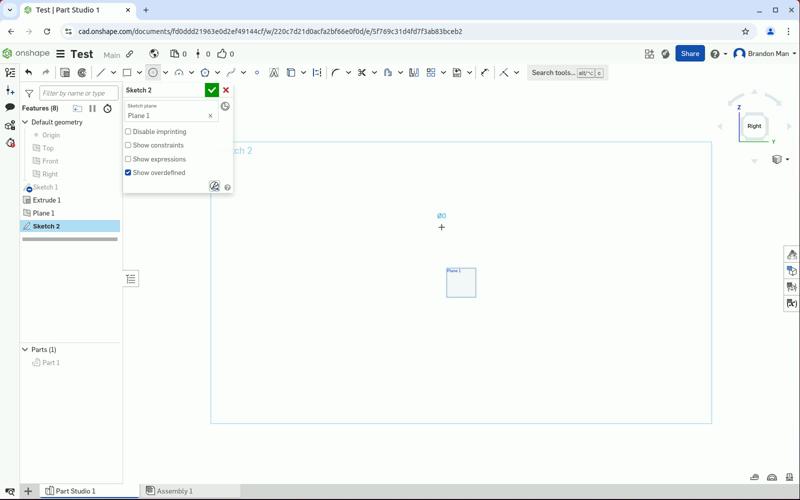
mouse_move(444, 226)
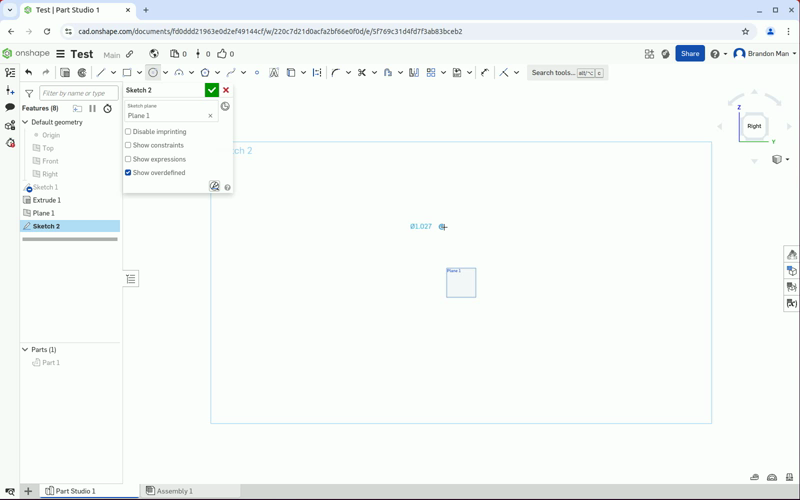
scroll(6)
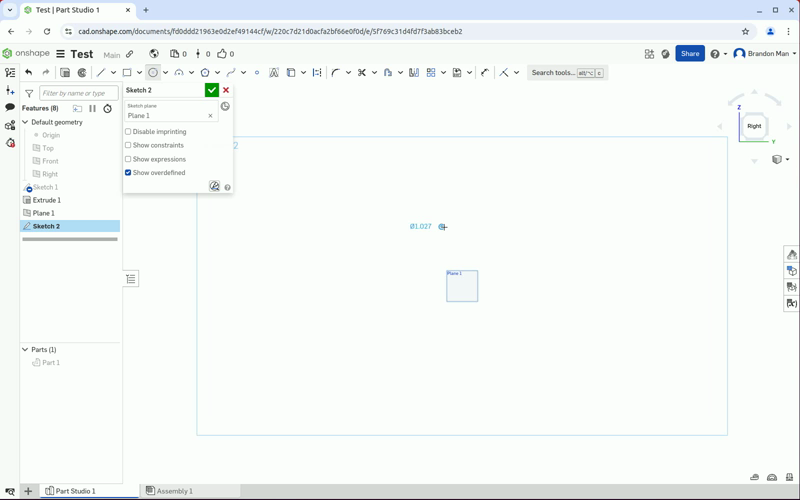
scroll(6)
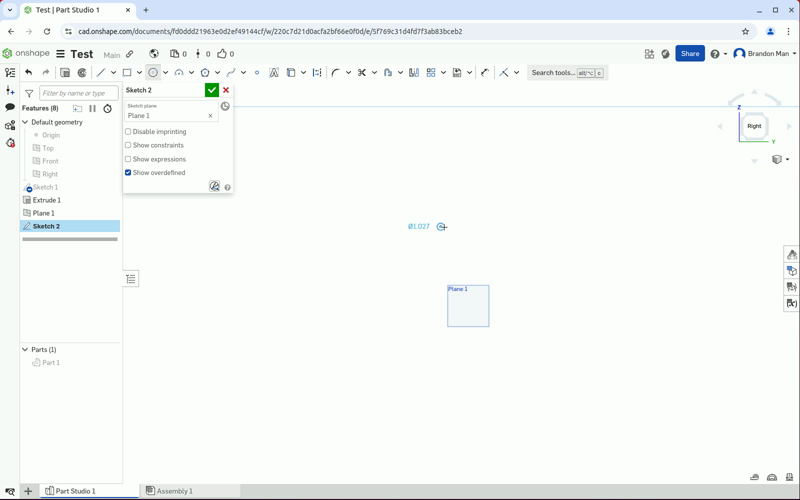
scroll(6)
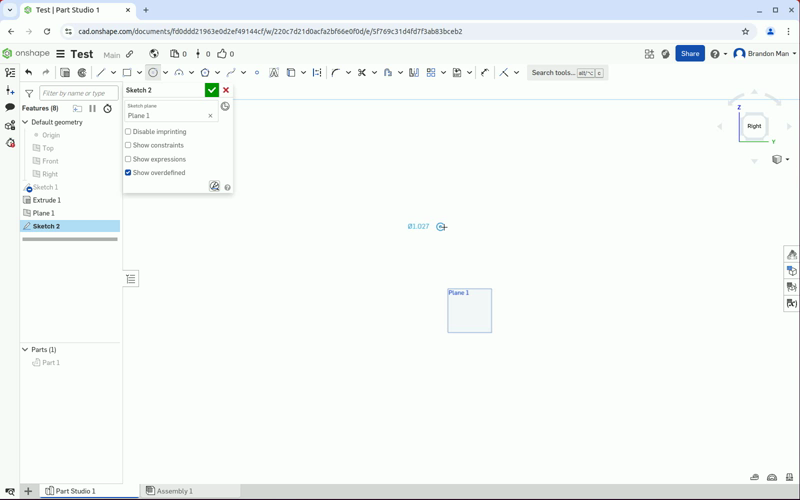
scroll(6)
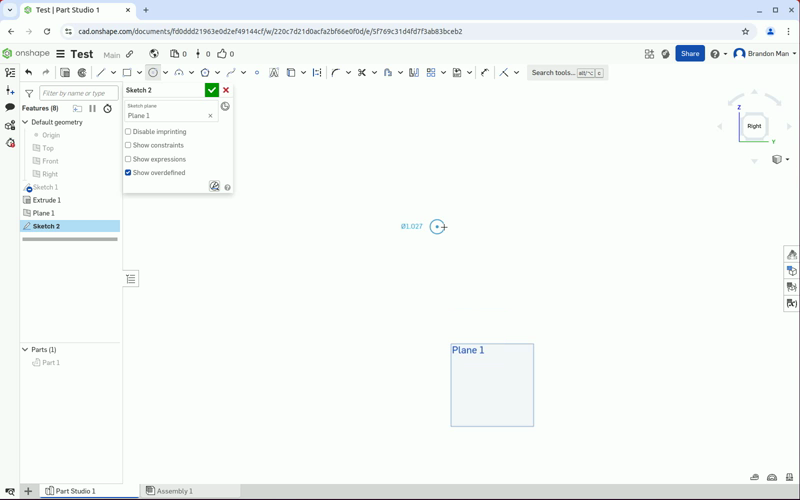
scroll(6)
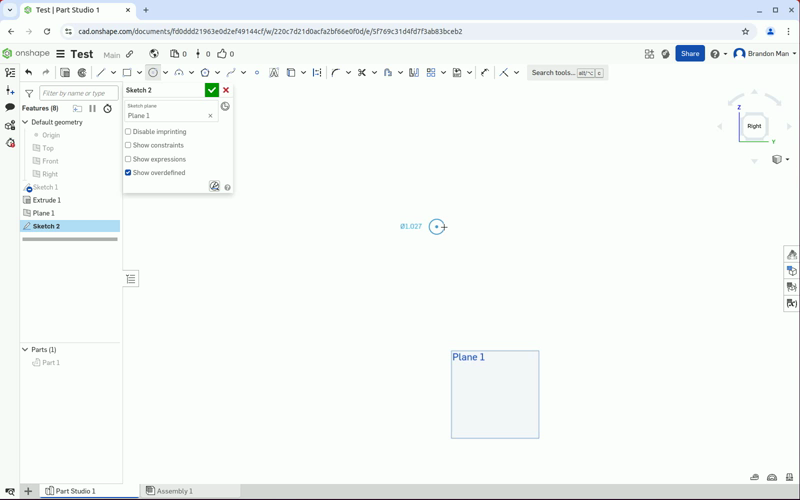
scroll(6)
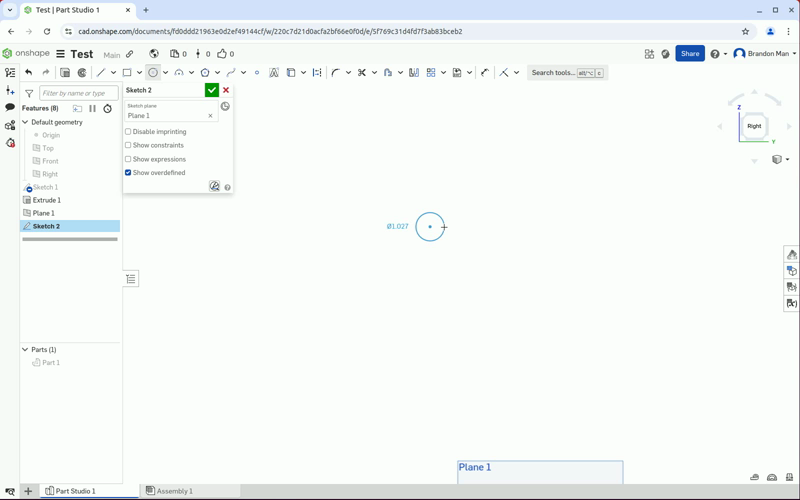
scroll(6)
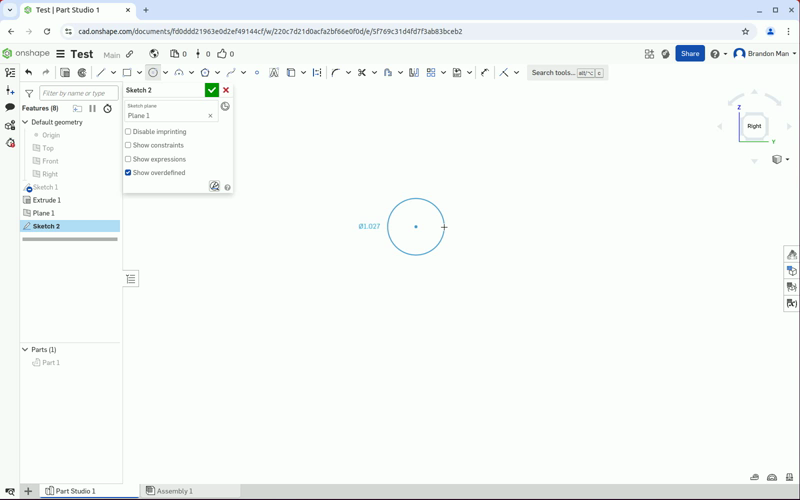
click(444, 226)
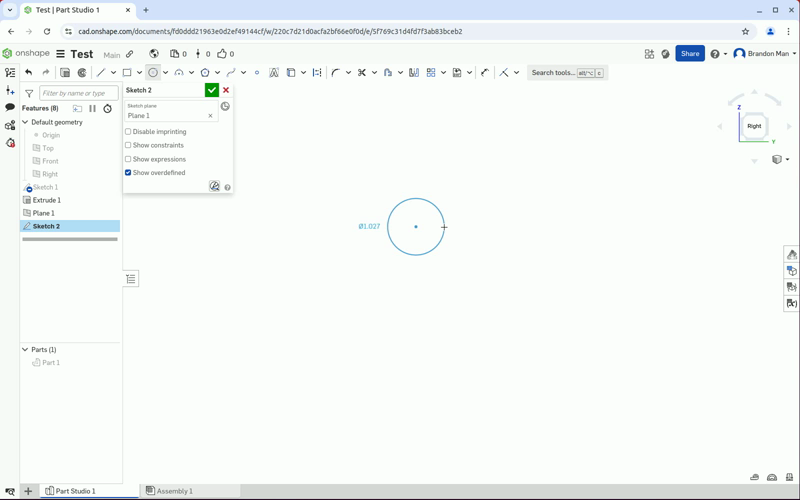
scroll(-6)
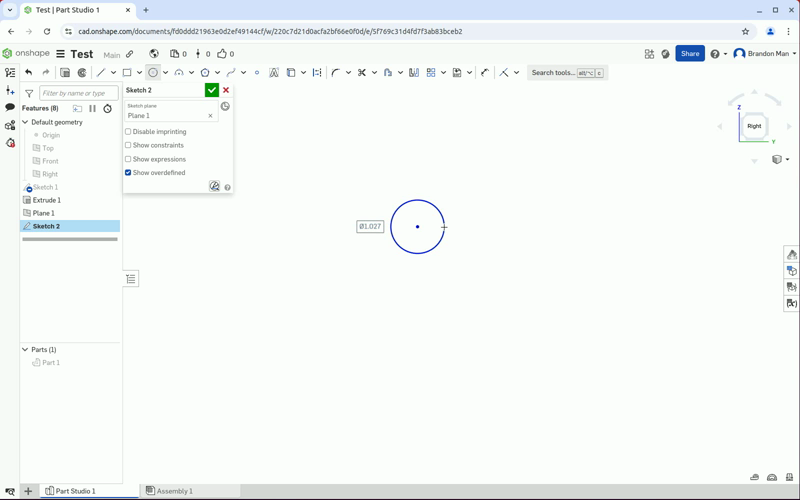
scroll(-6)
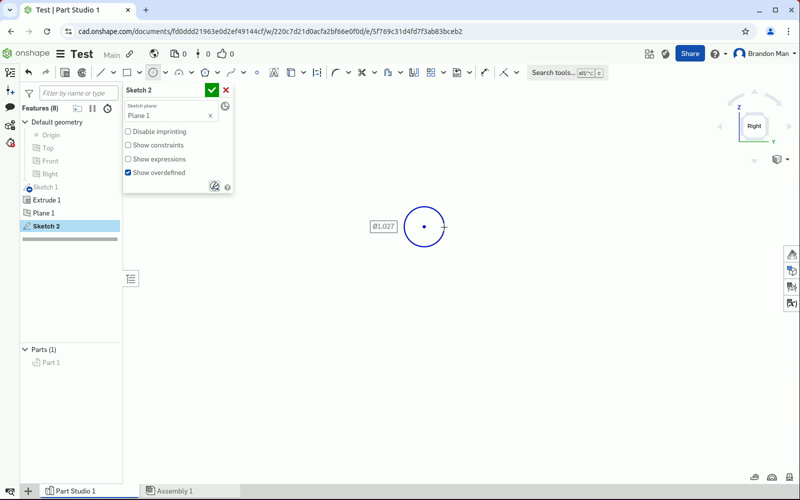
scroll(-6)
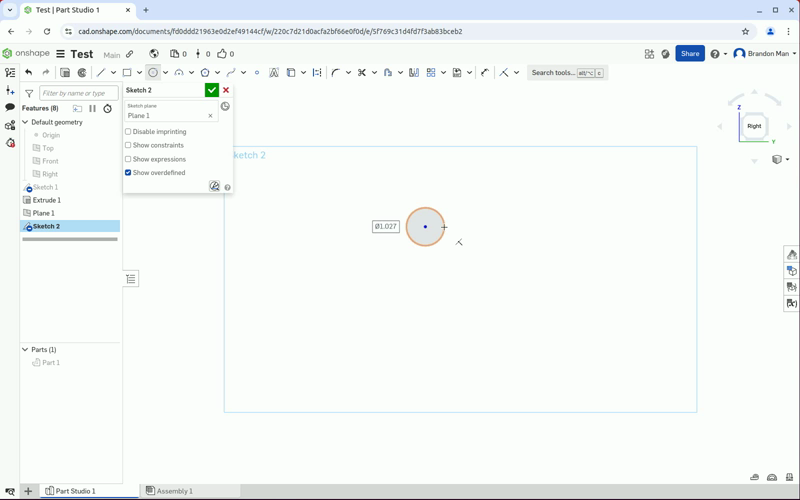
scroll(-6)
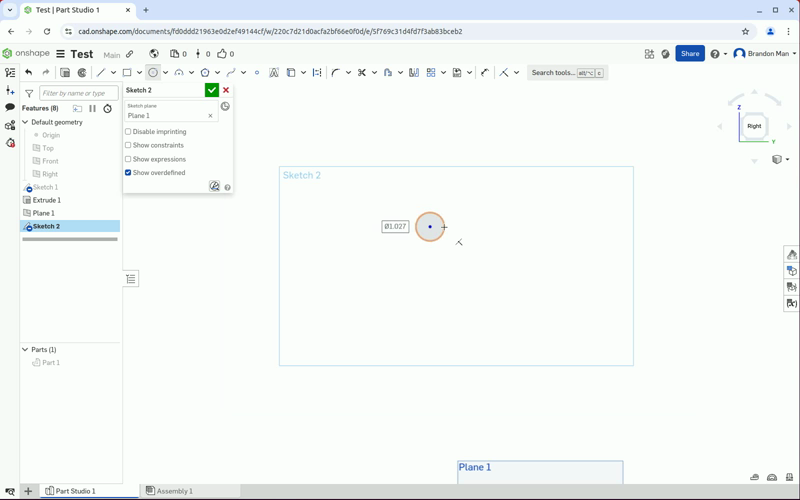
scroll(-6)
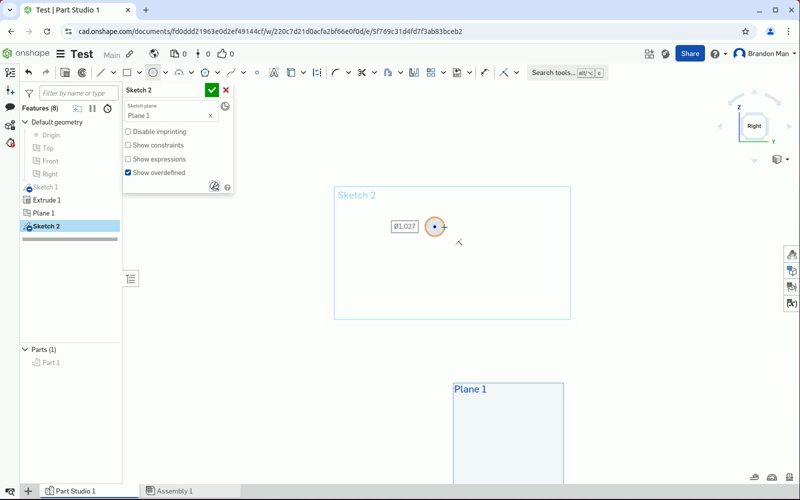
scroll(-6)
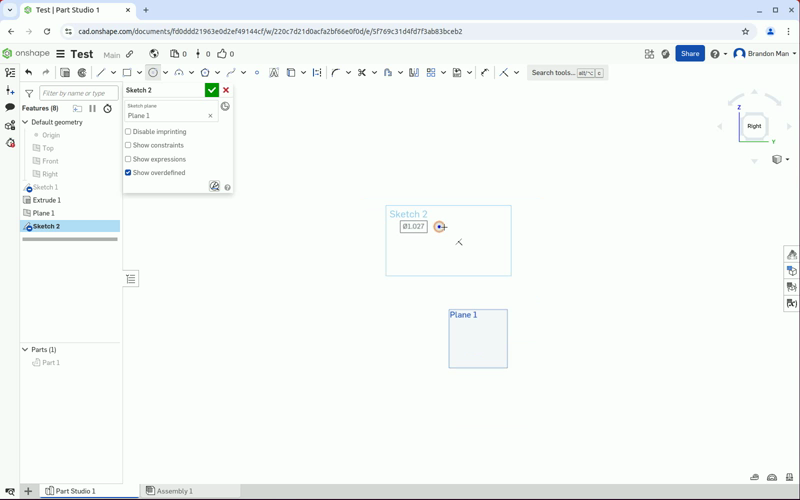
scroll(-6)
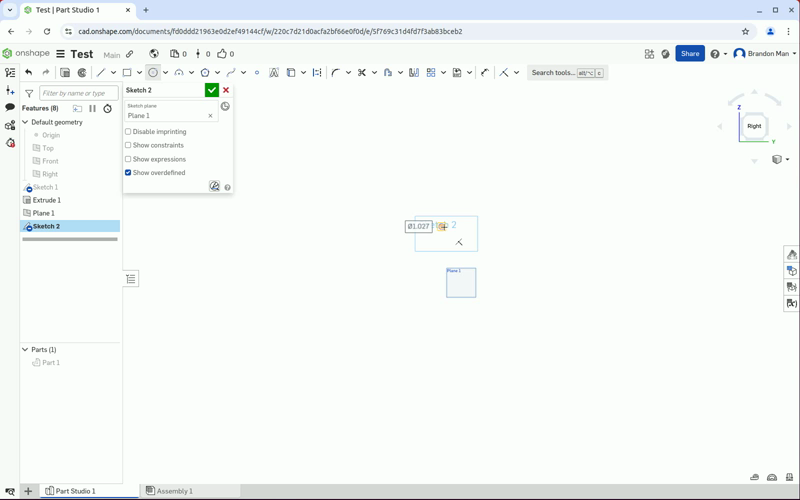
key(esc)
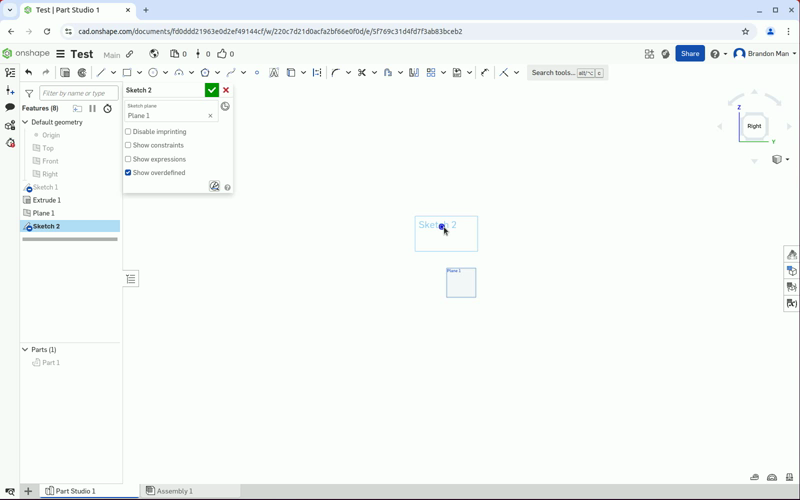
mouse_move(441, 224)
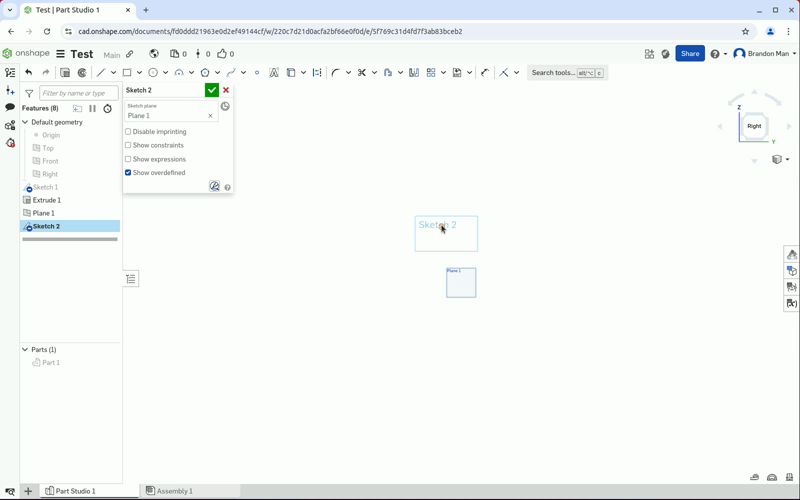
scroll(6)
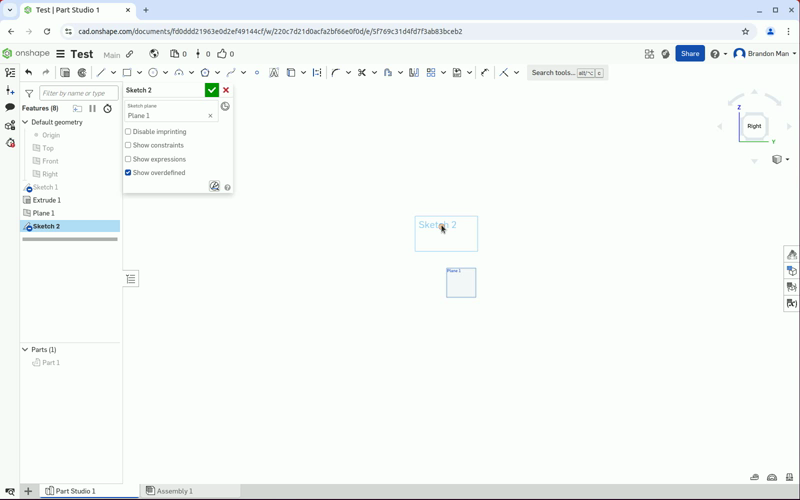
scroll(6)
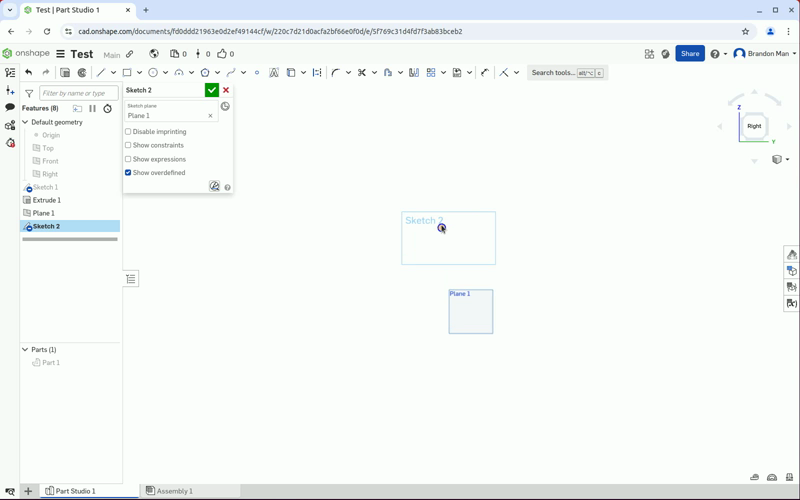
scroll(6)
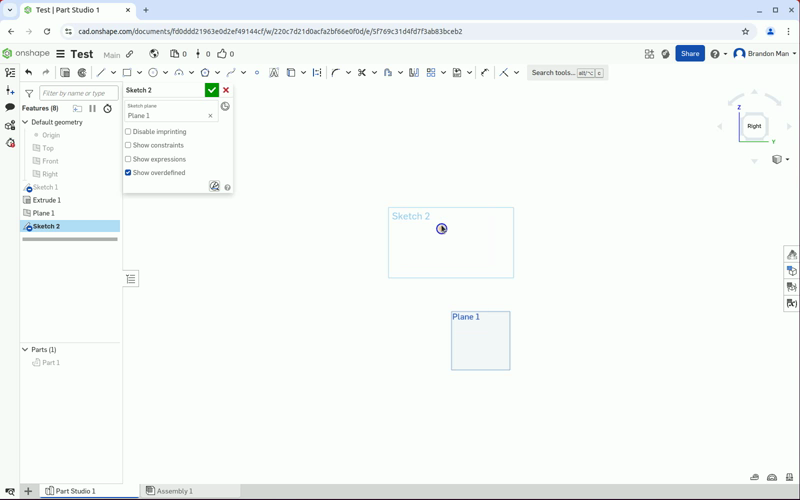
scroll(6)
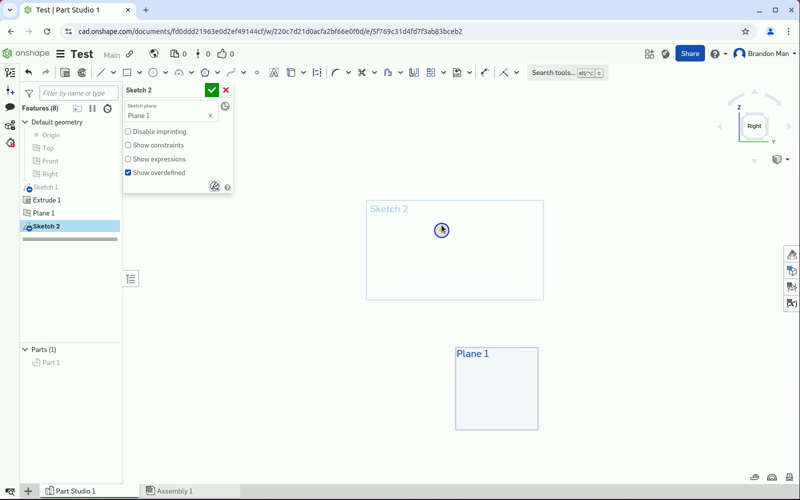
scroll(6)
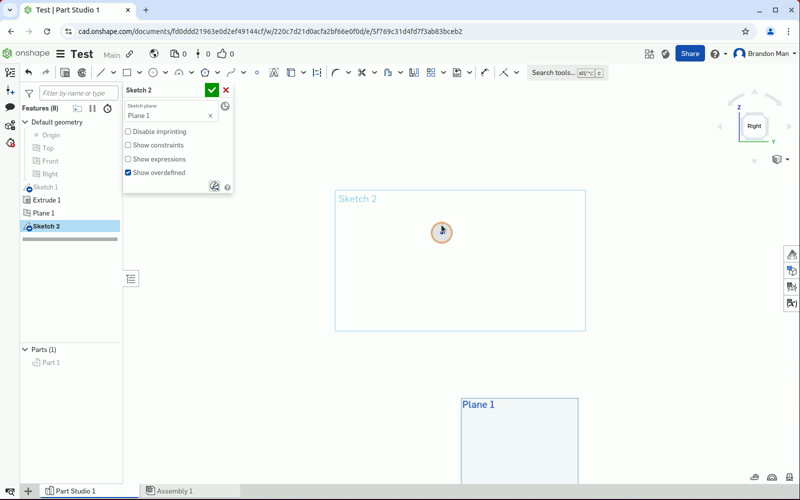
scroll(6)
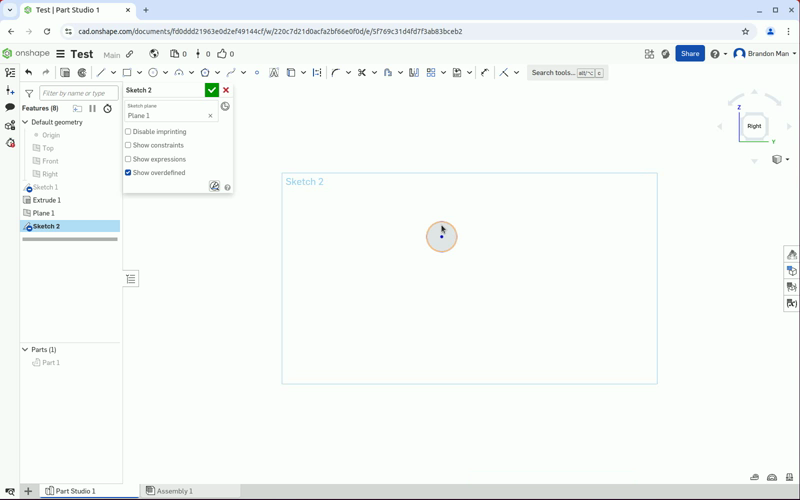
scroll(6)
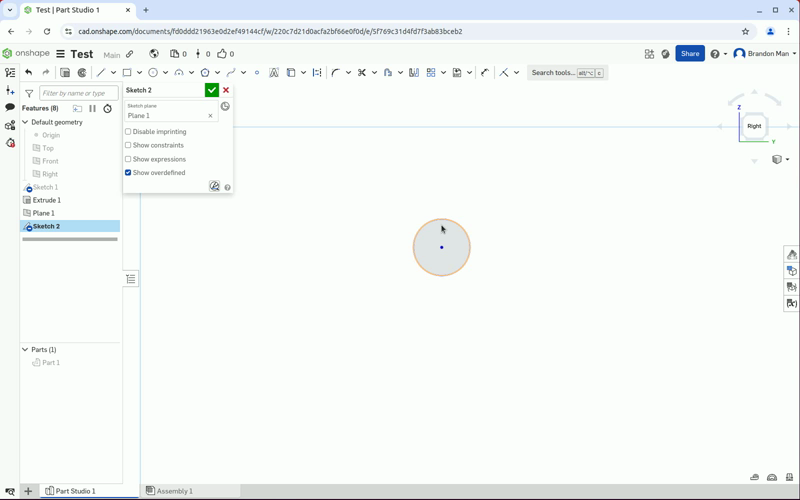
click(441, 224)
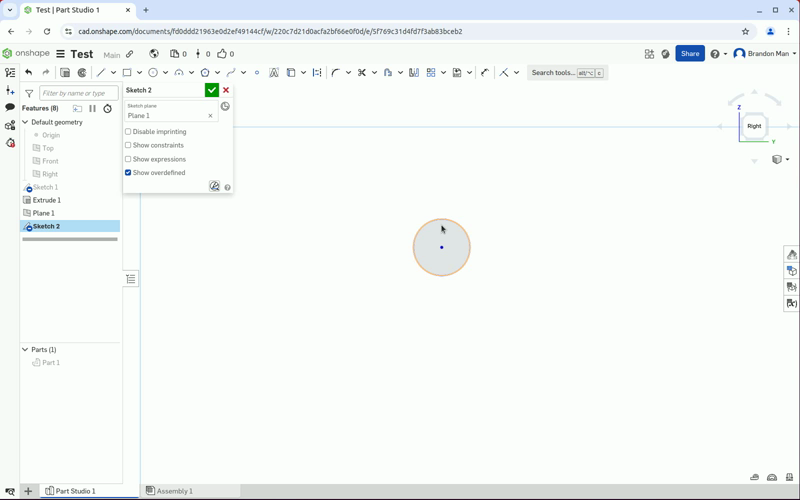
scroll(-6)
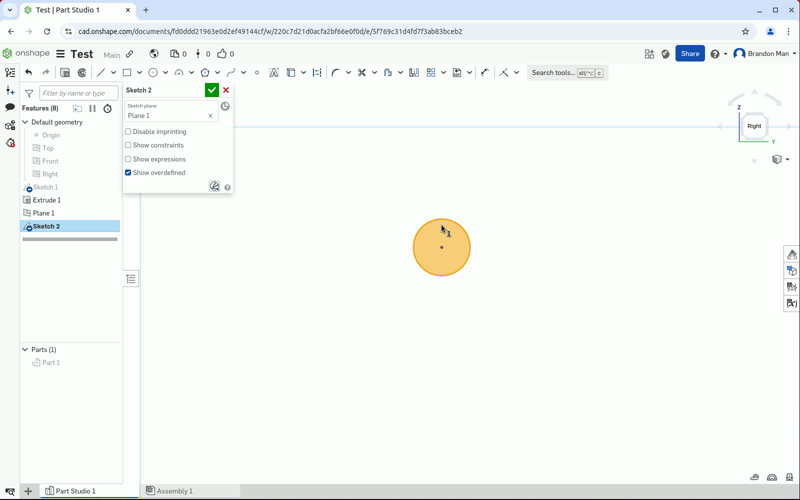
scroll(-6)
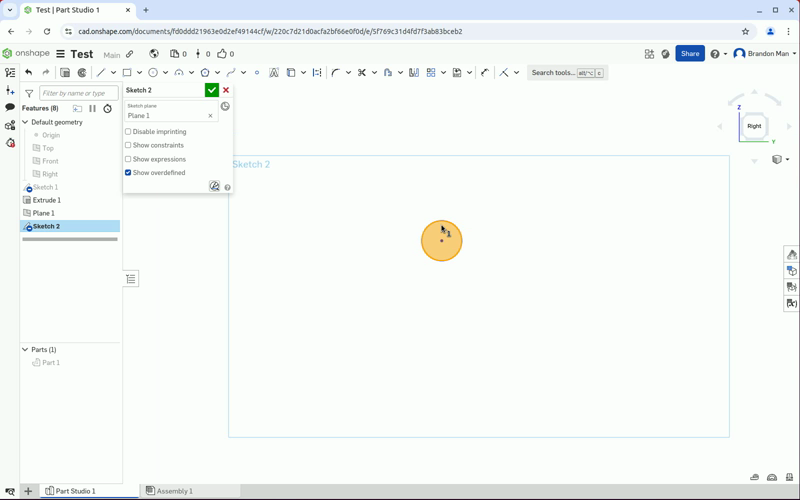
scroll(-6)
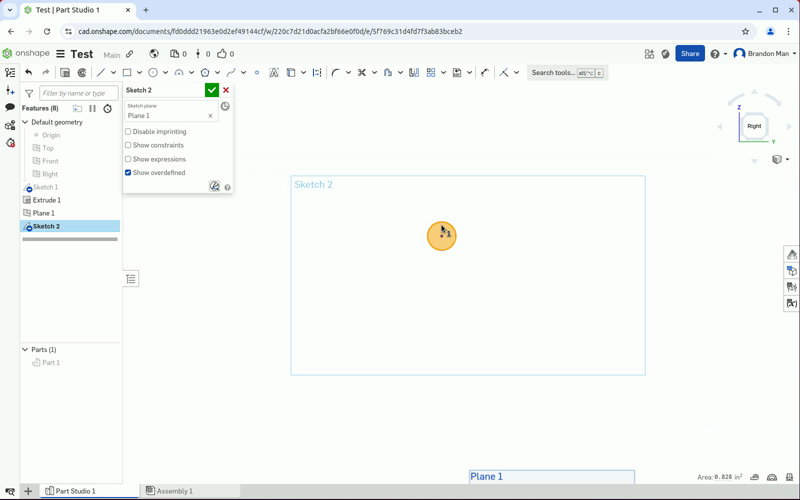
scroll(-6)
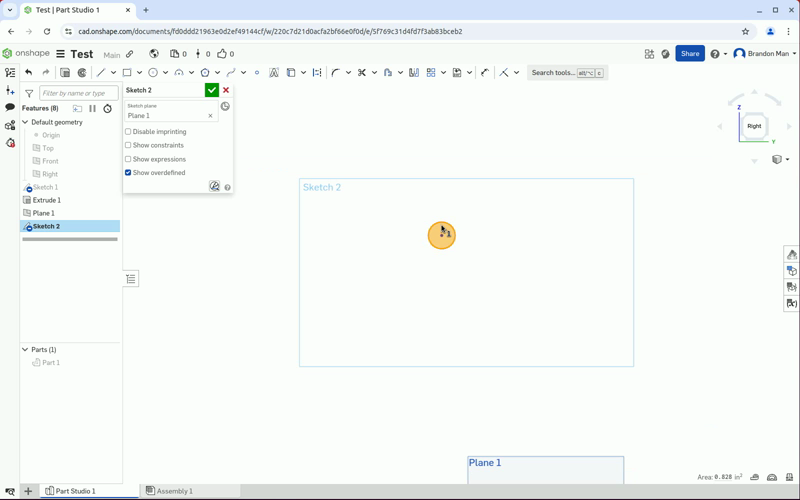
scroll(-6)
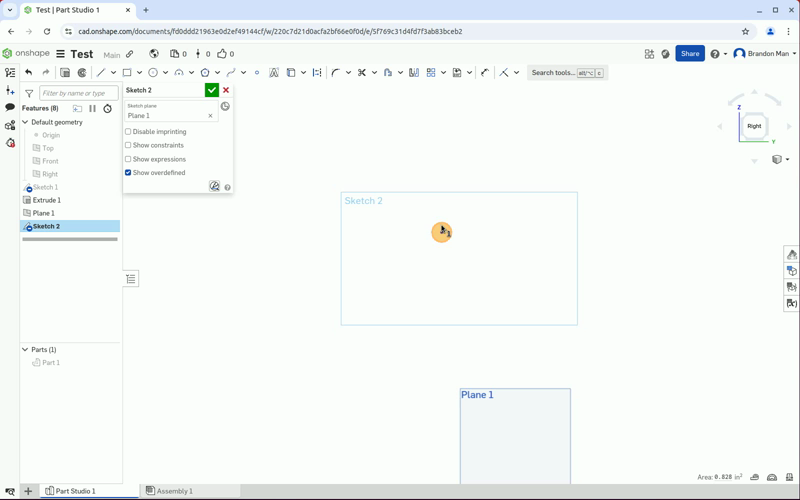
scroll(-6)
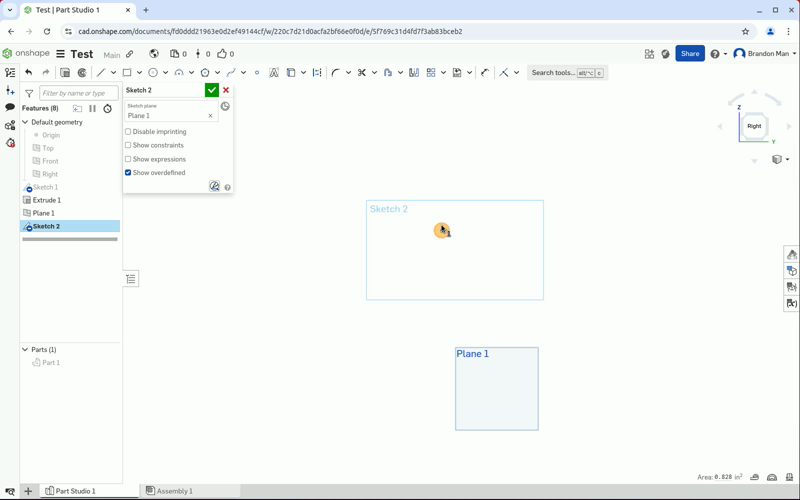
scroll(-6)
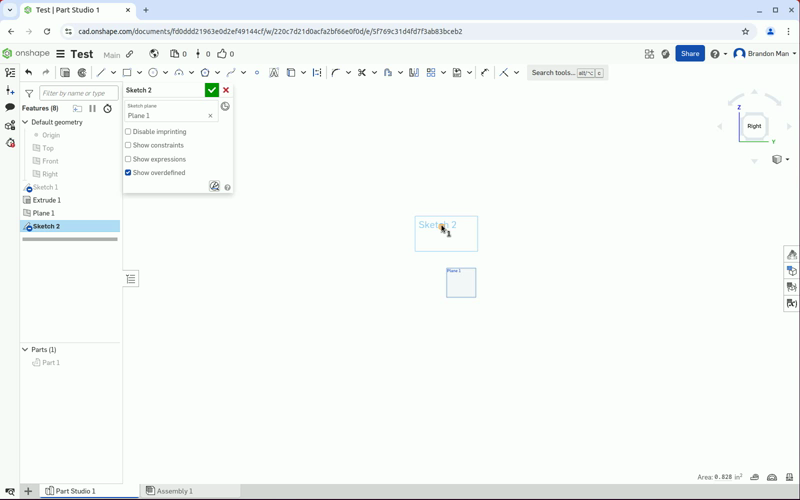
mouse_move(73, 352)
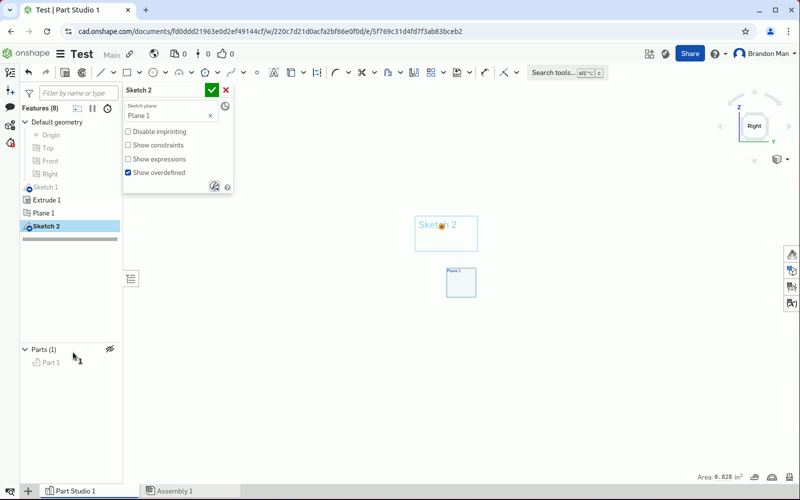
key(shift+y)
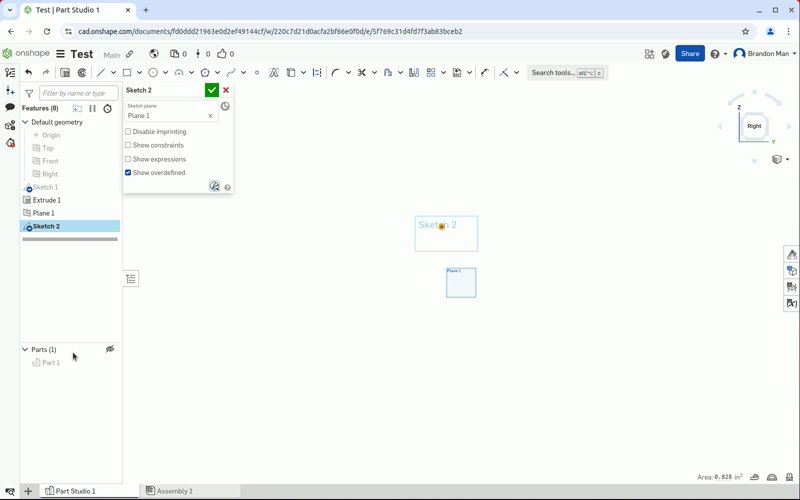
key(shift+e)
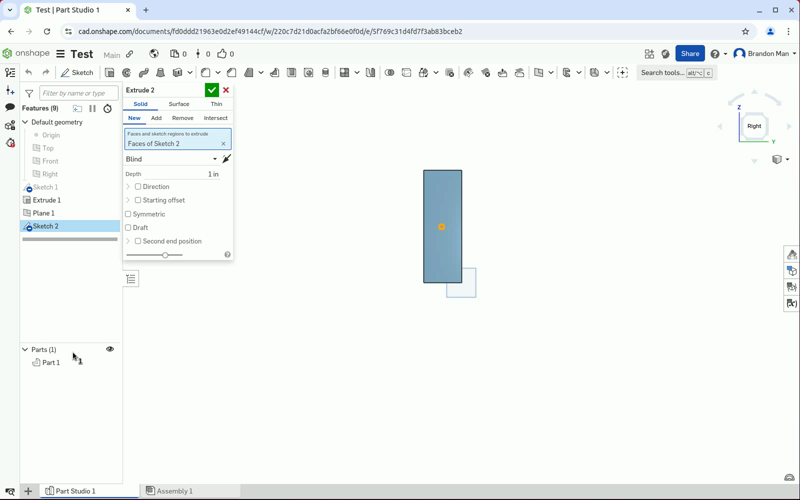
mouse_move(143, 106)
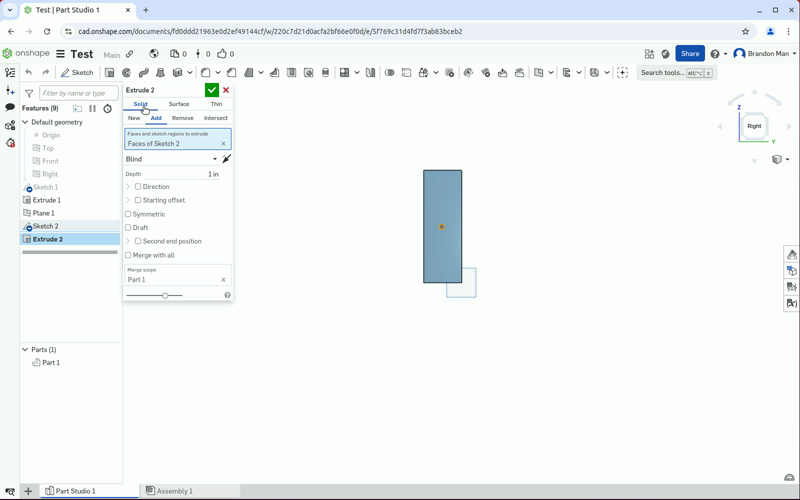
click(143, 106)
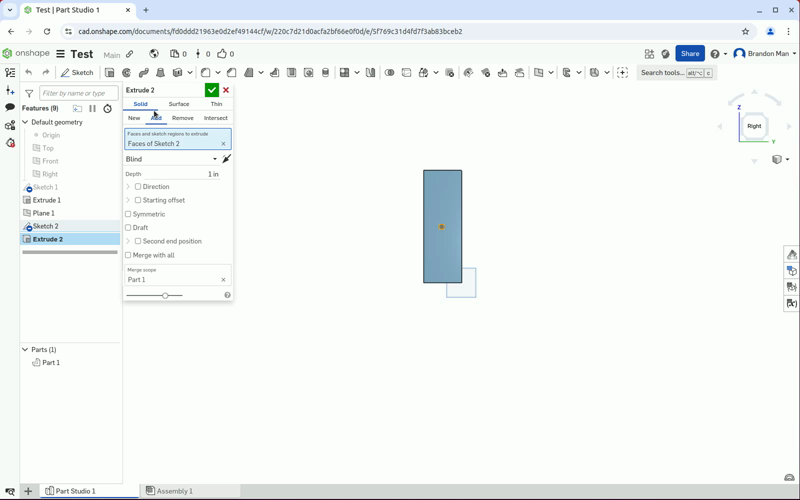
mouse_move(186, 120)
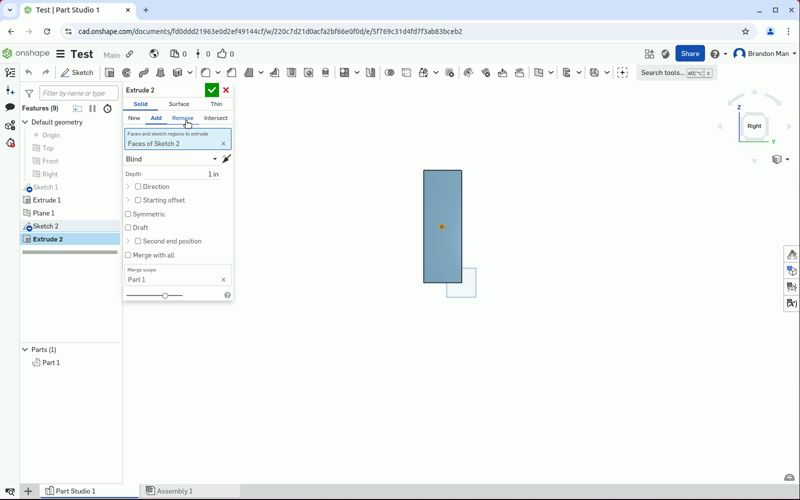
click(186, 120)
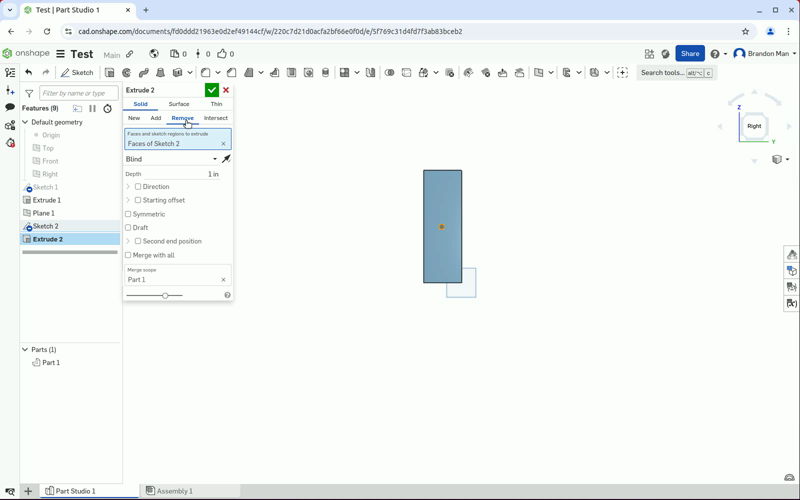
key(tab, 4)
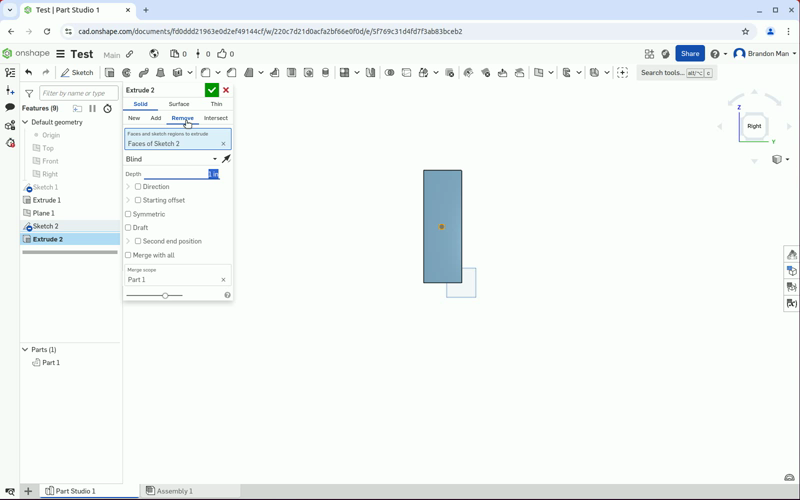
text(1.444)
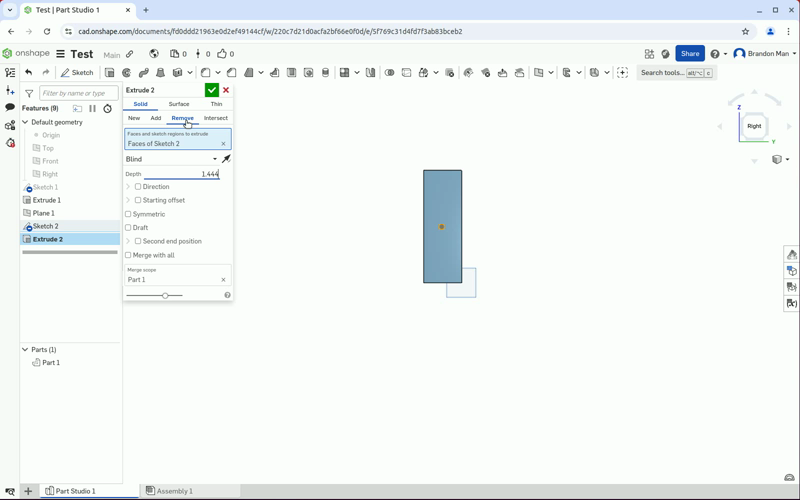
key(tab, 6)
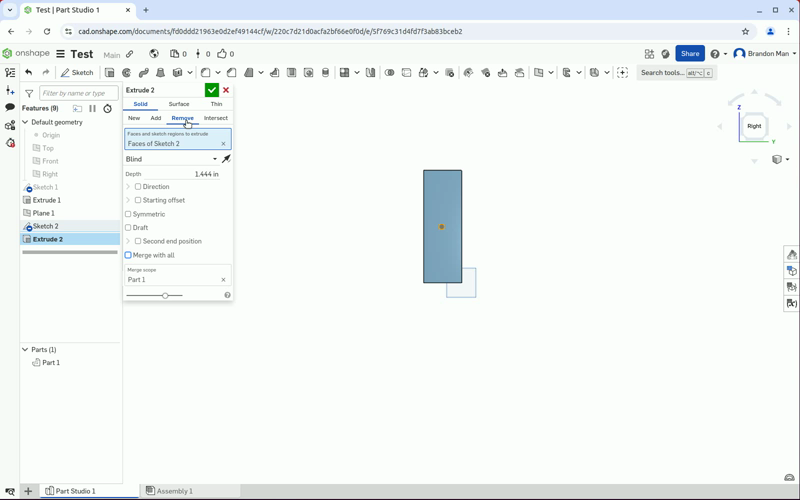
key(space)
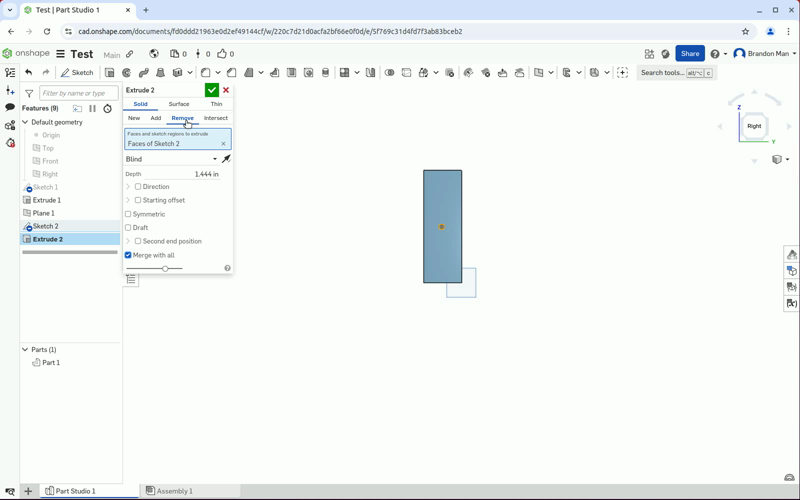
key(enter)
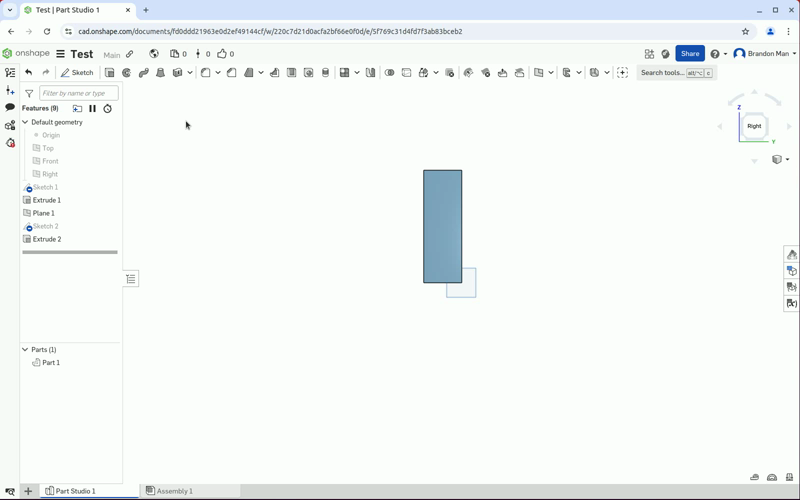
key(shift+h)
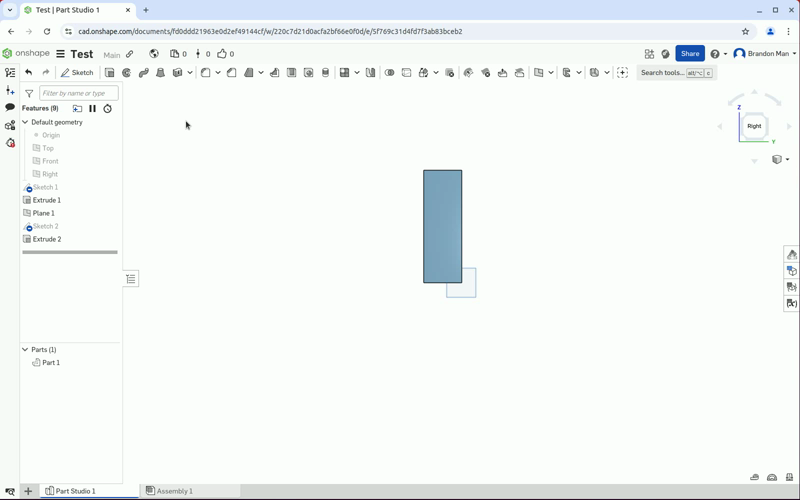
key(shift+h)
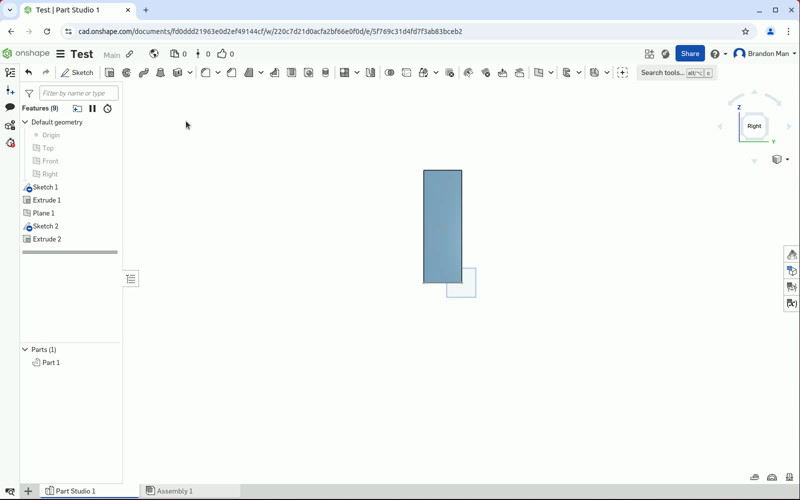
key(shift+7)
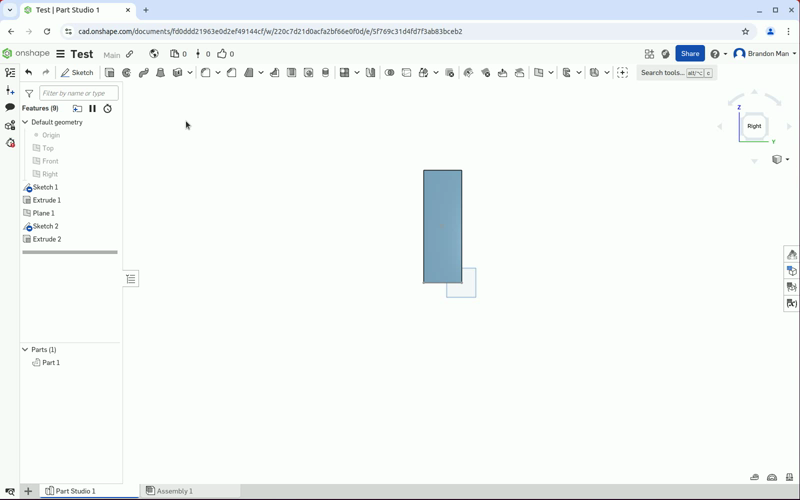
key(right, 2)
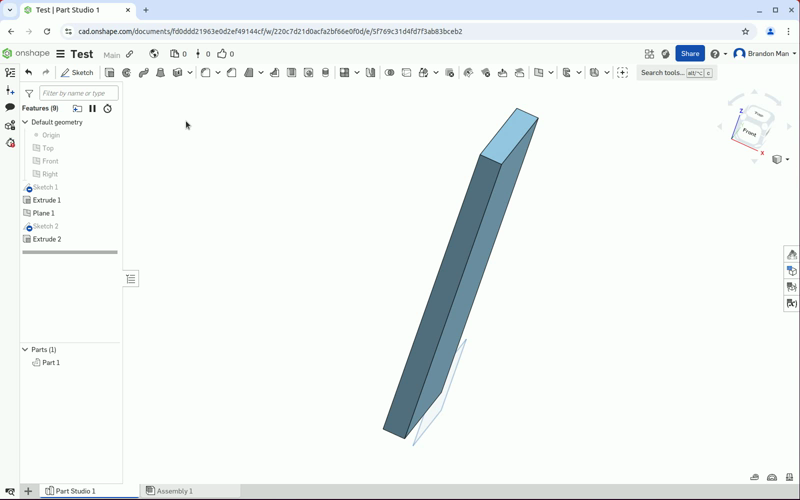
key(down, 2)
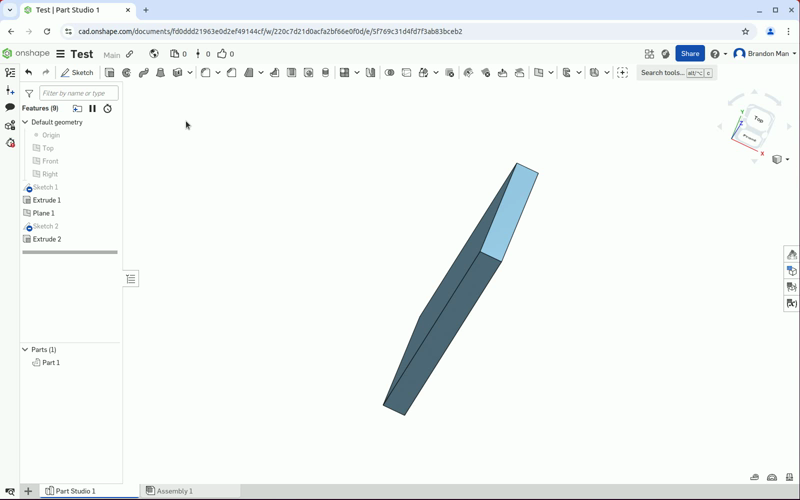
key(up, 2)
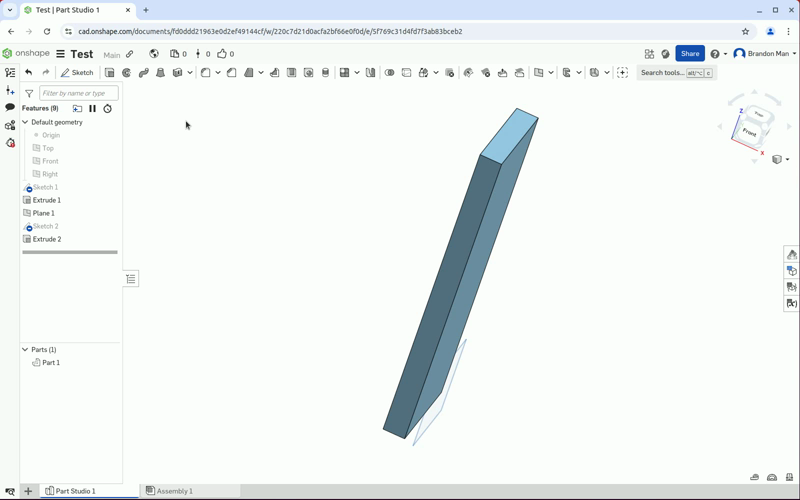
key(left, 2)
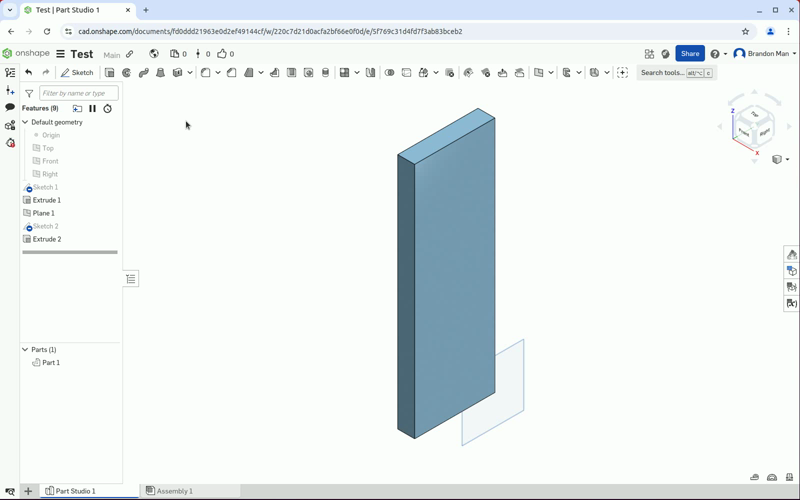
mouse_move(73, 189)
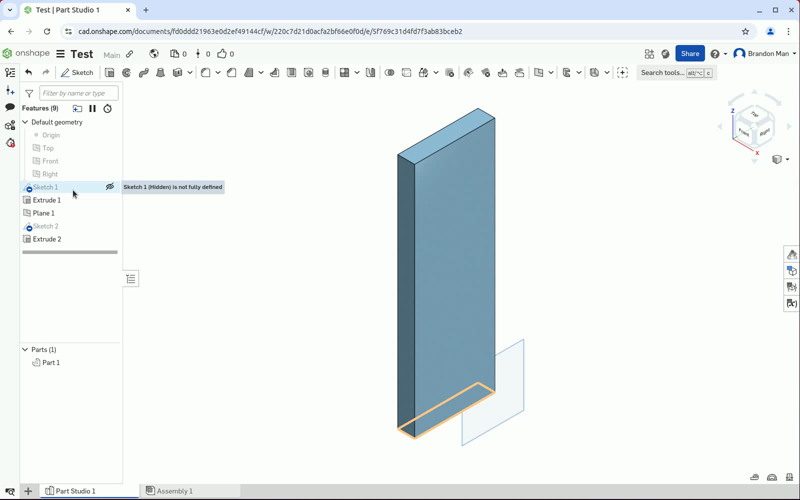
click(73, 189)